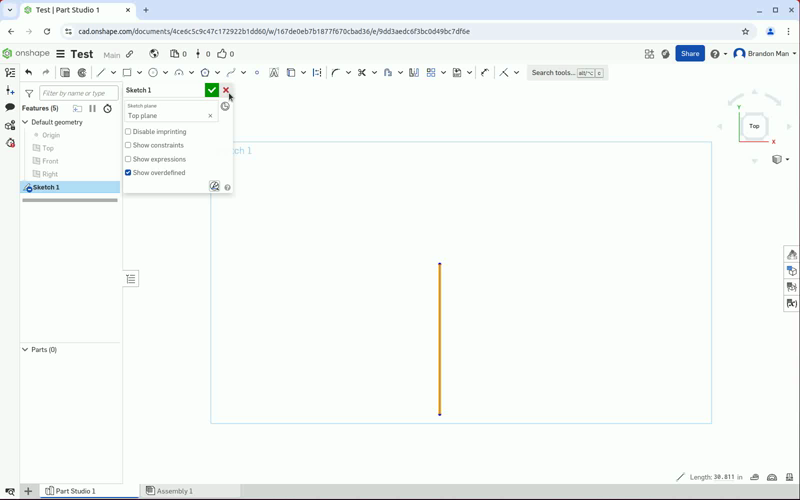
key(shift+h)
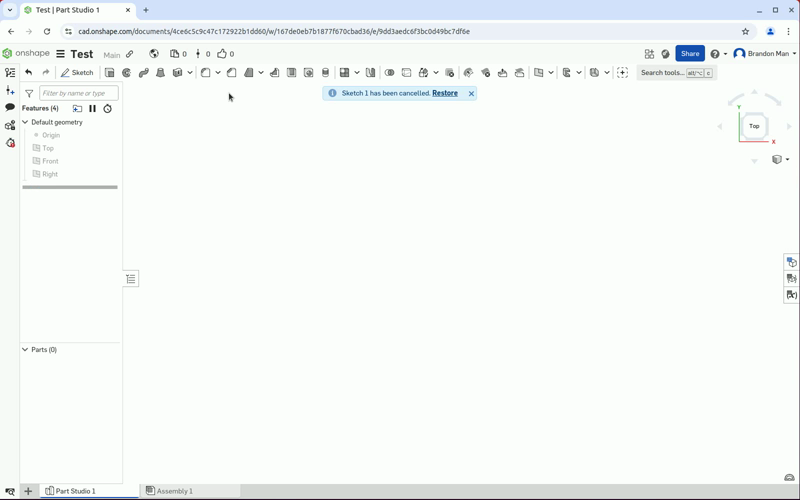
mouse_move(73, 352)
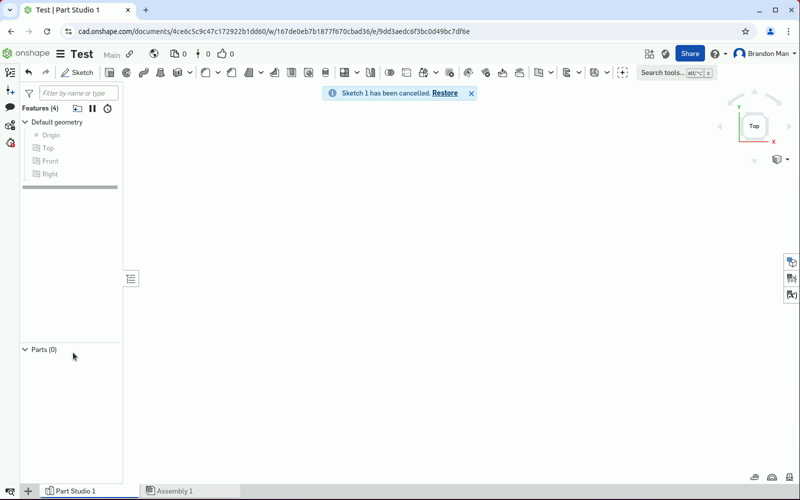
key(y)
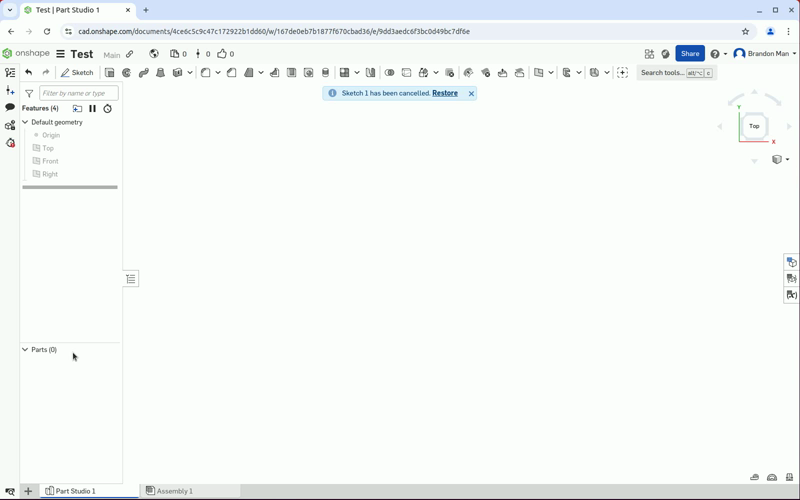
key(shift+p)
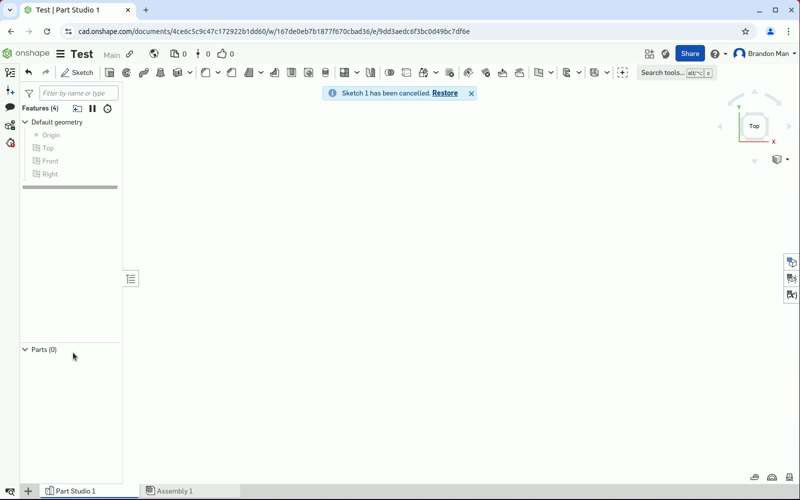
key(space)
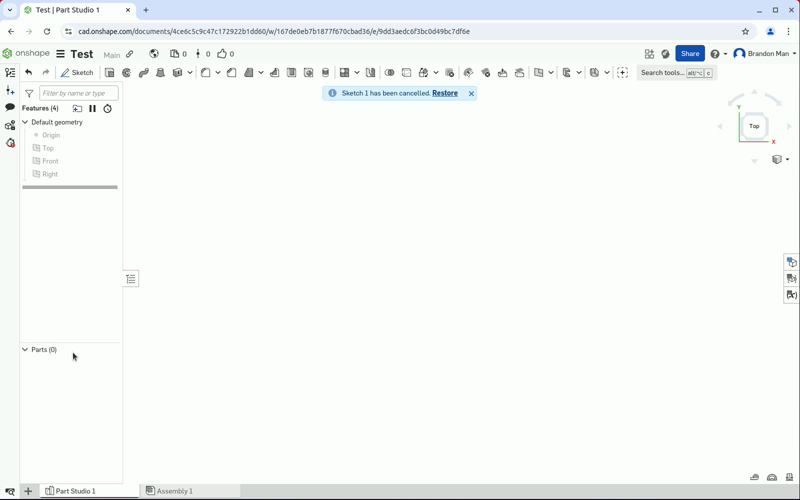
key_down(shift)
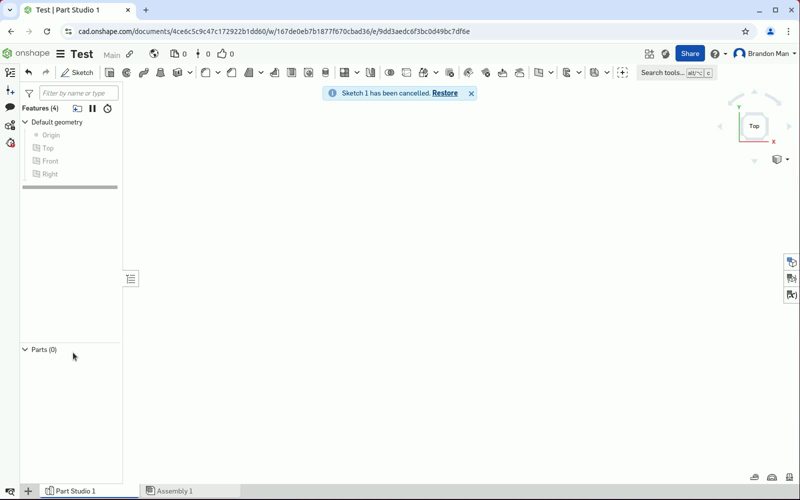
key(up)
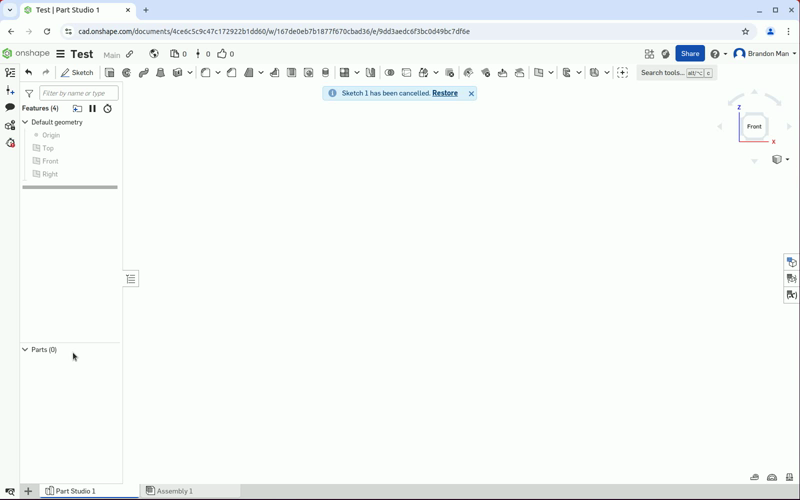
key_up(shift)
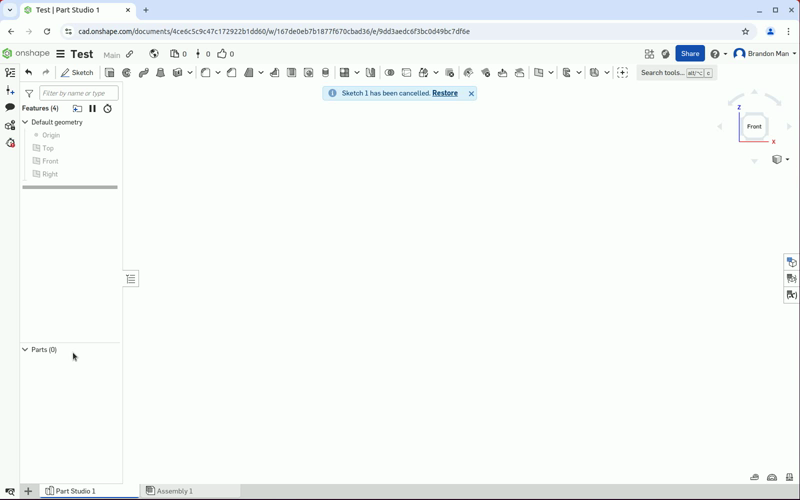
mouse_move(73, 352)
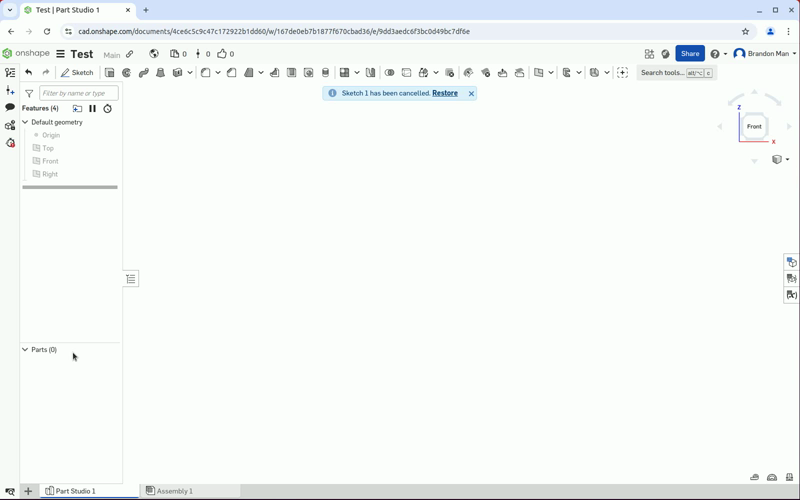
key(shift+y)
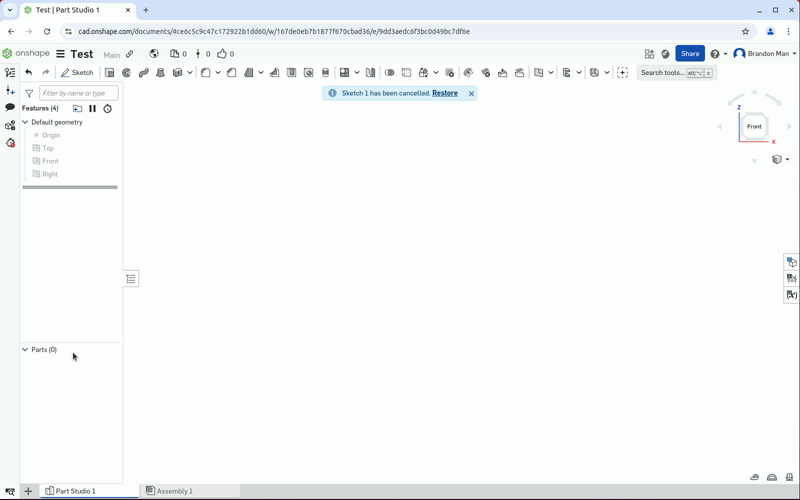
key(shift+s)
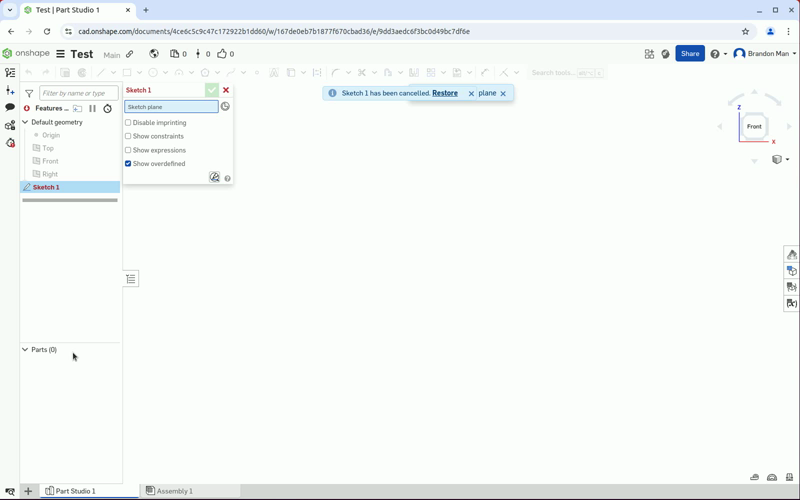
mouse_move(73, 163)
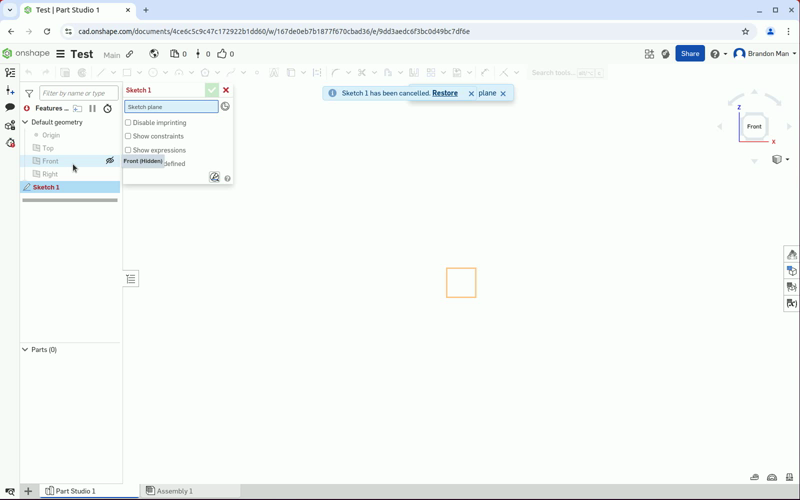
click(73, 163)
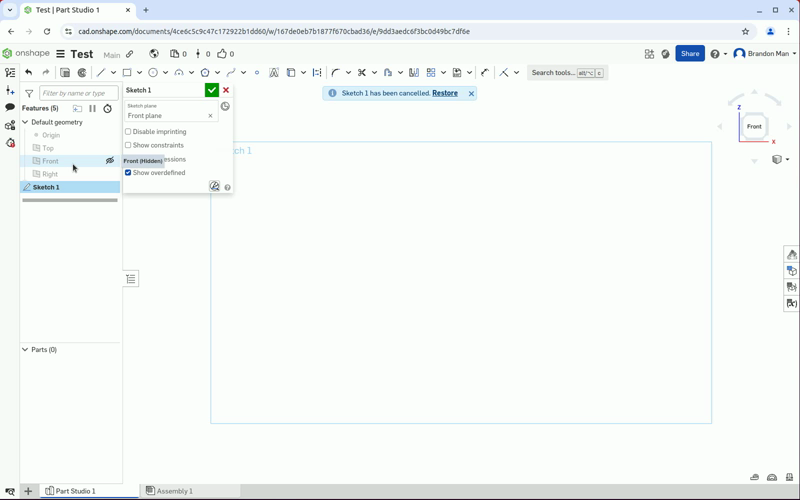
mouse_move(73, 352)
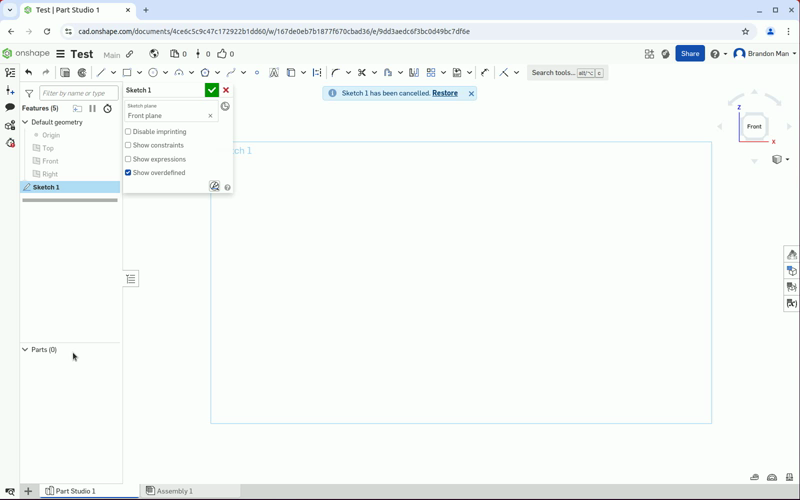
key(y)
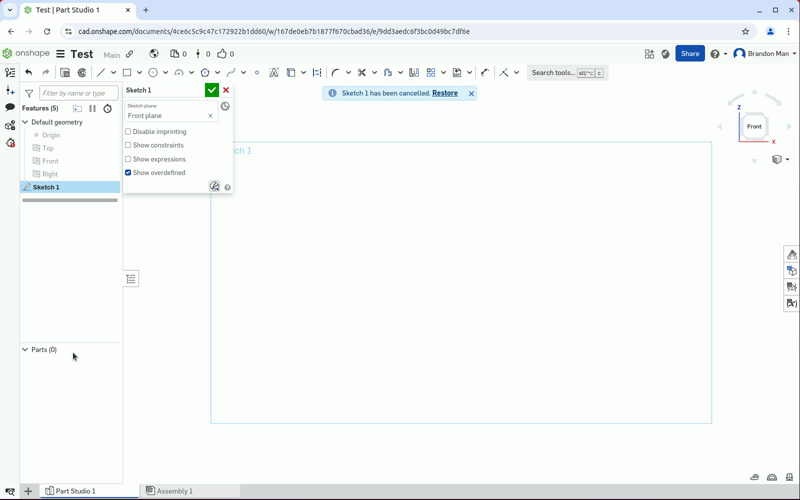
key(l)
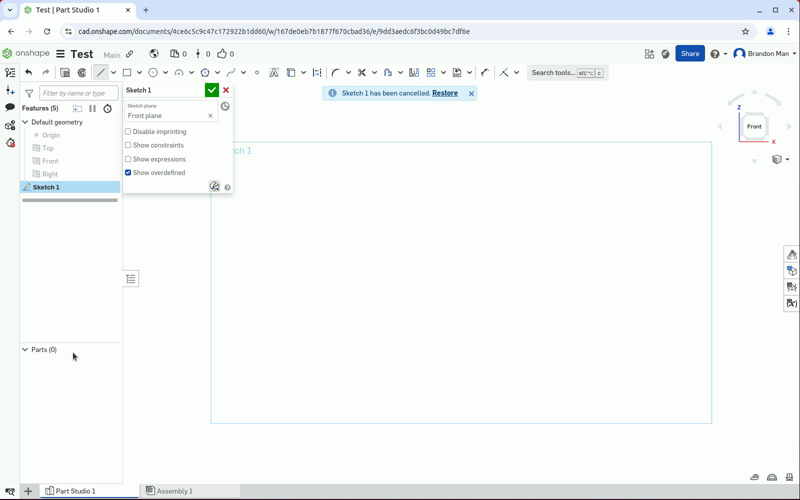
key_down(shift)
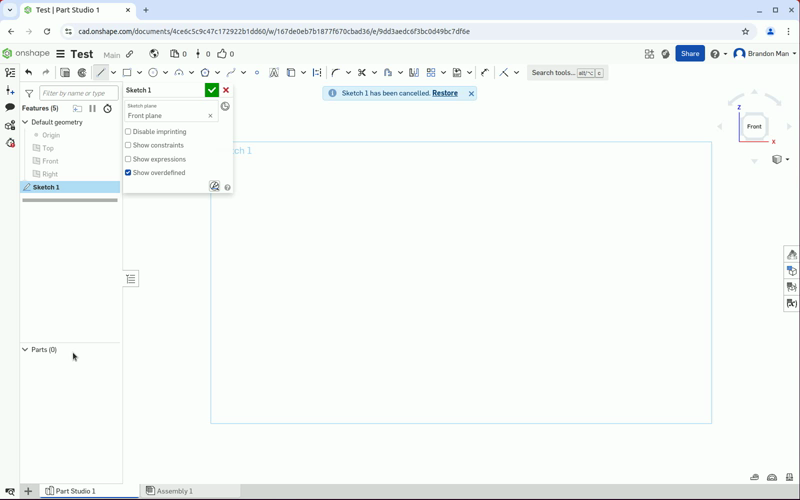
mouse_move(348, 339)
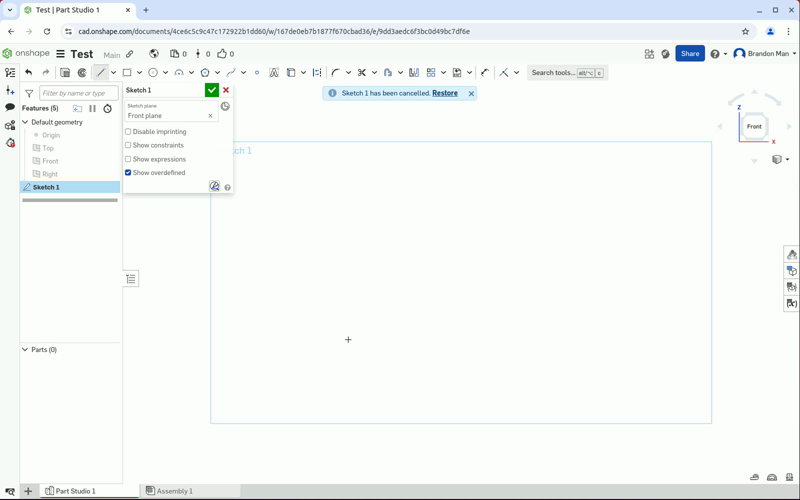
click(348, 339)
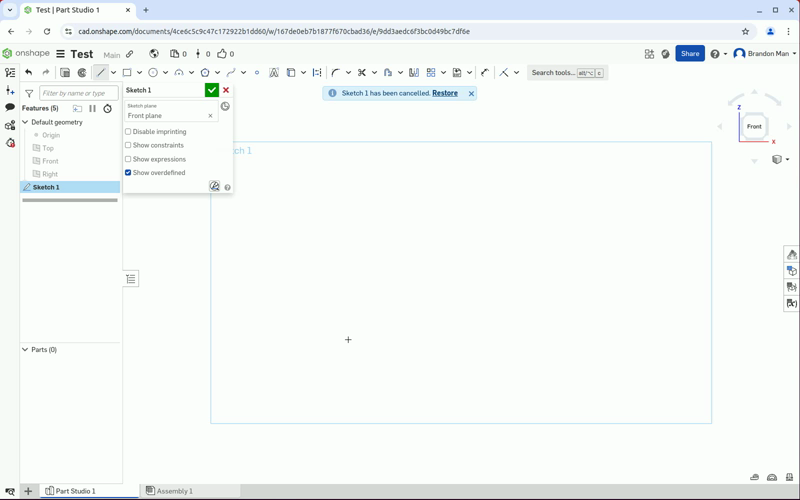
key_up(shift)
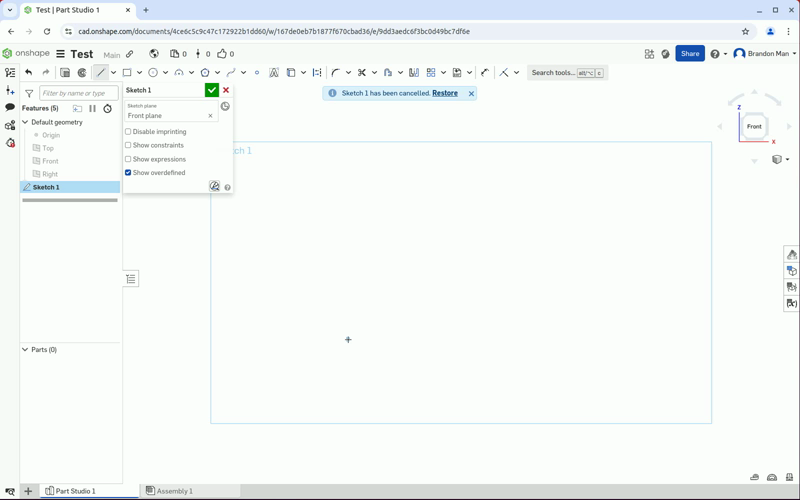
key_down(shift)
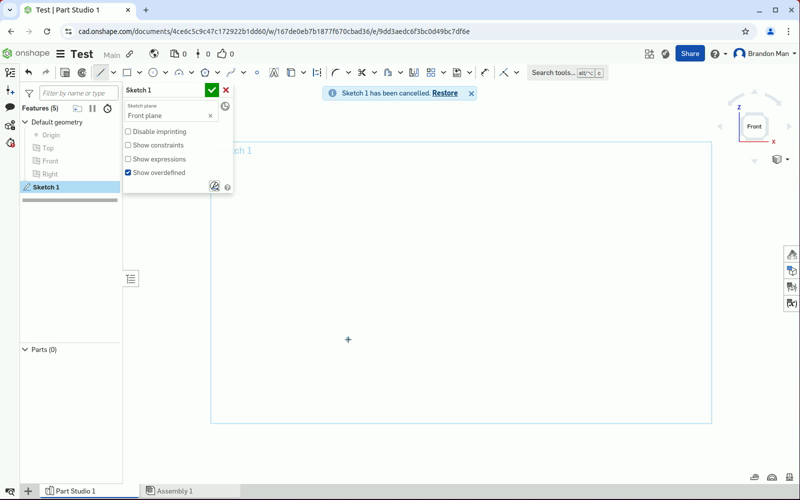
mouse_move(378, 339)
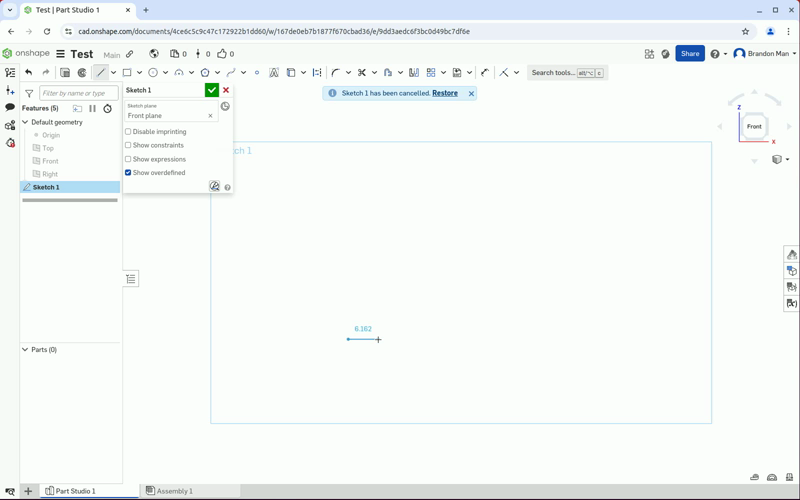
mouse_move(390, 339)
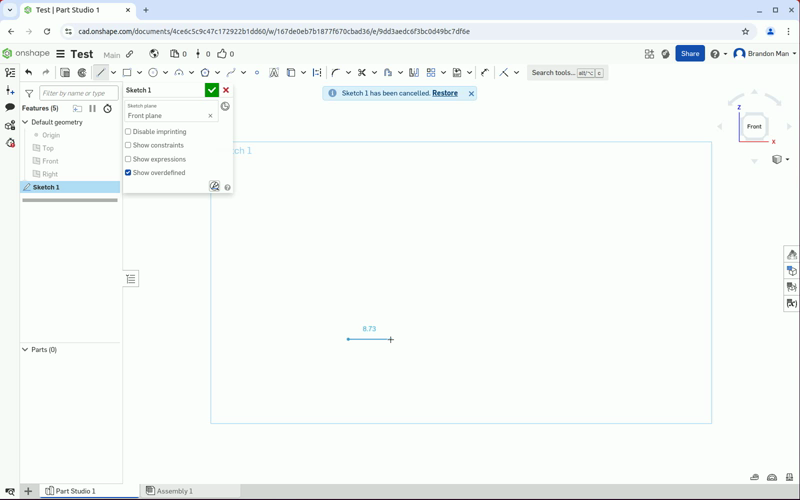
click(390, 339)
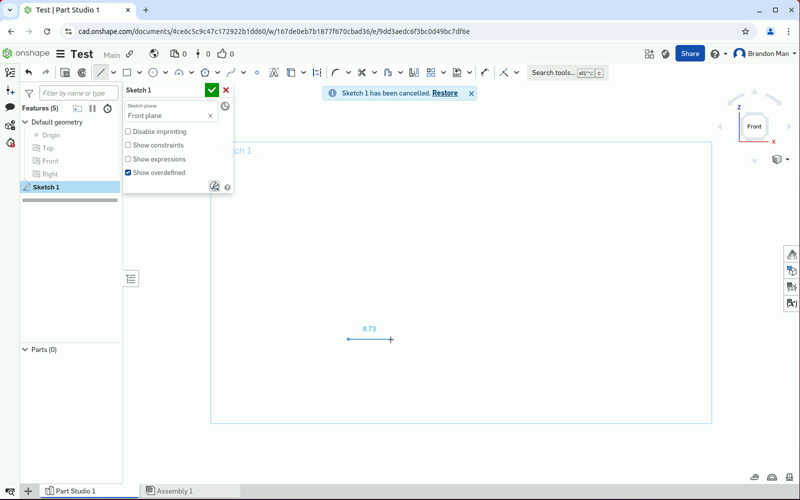
key_up(shift)
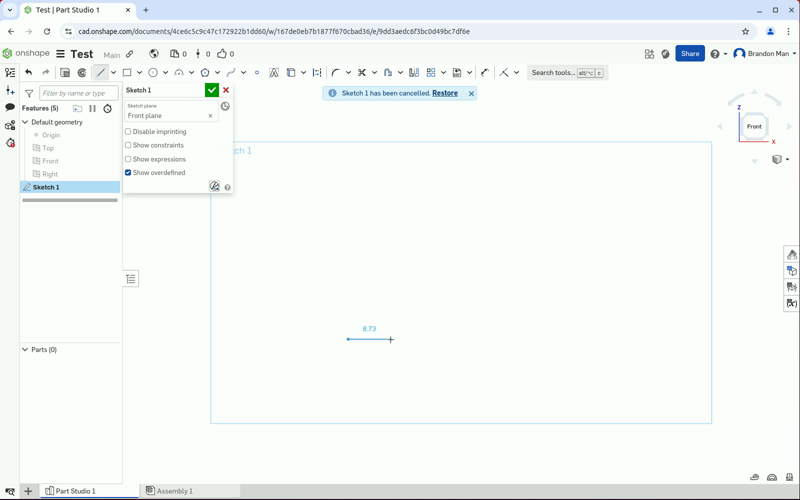
key_down(shift)
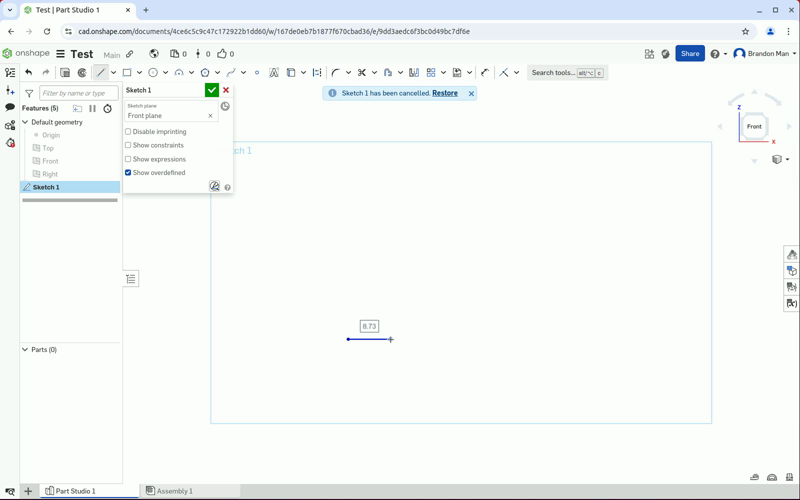
mouse_move(420, 339)
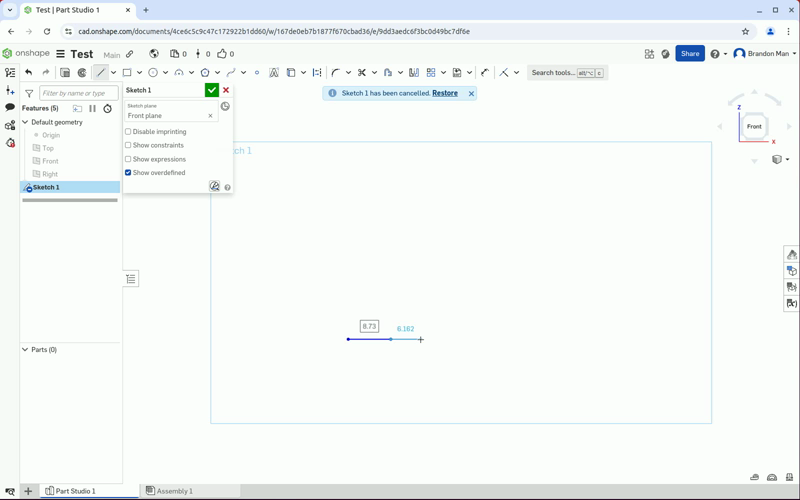
mouse_move(390, 310)
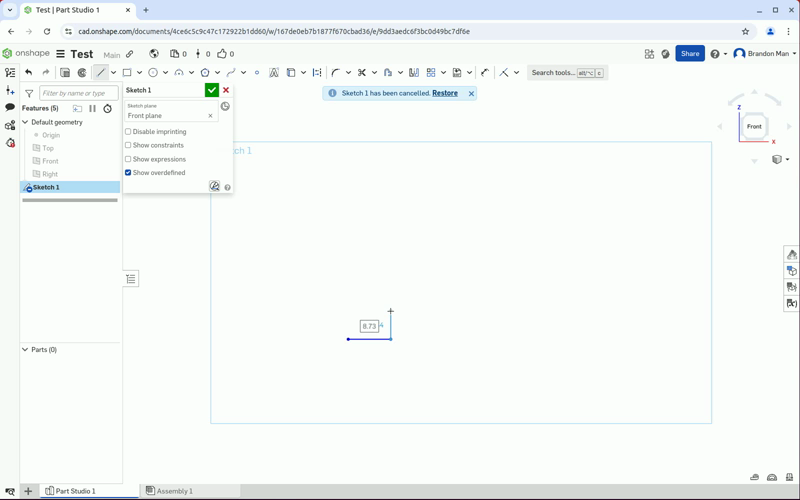
click(390, 310)
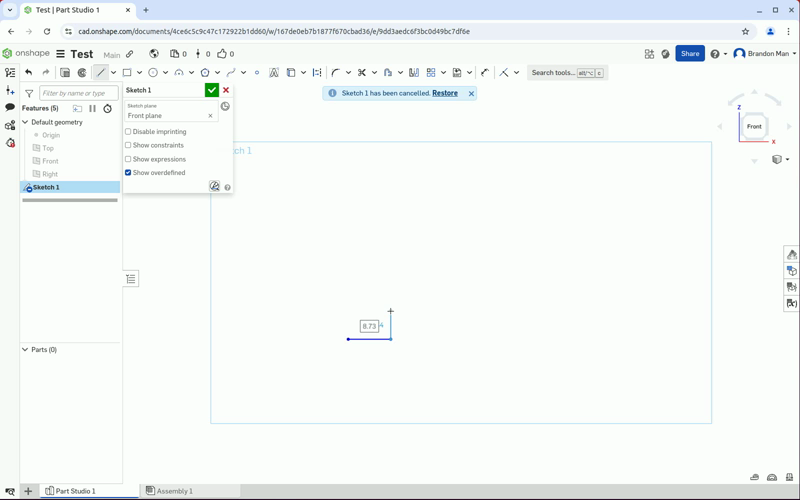
key_up(shift)
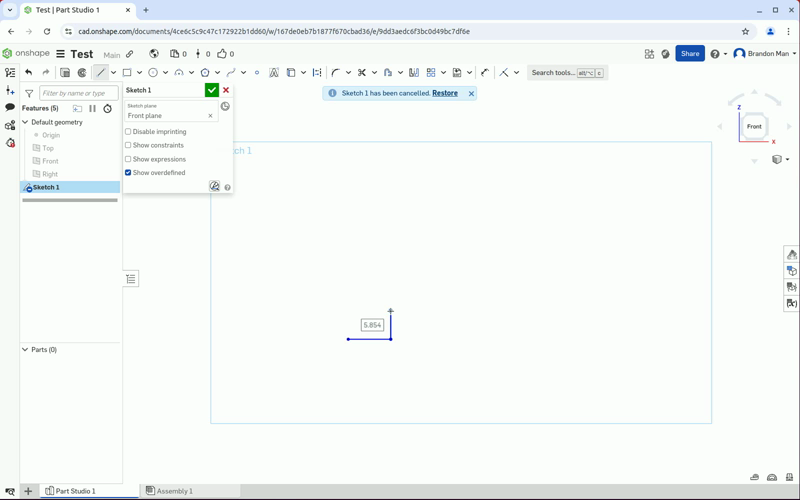
key_down(shift)
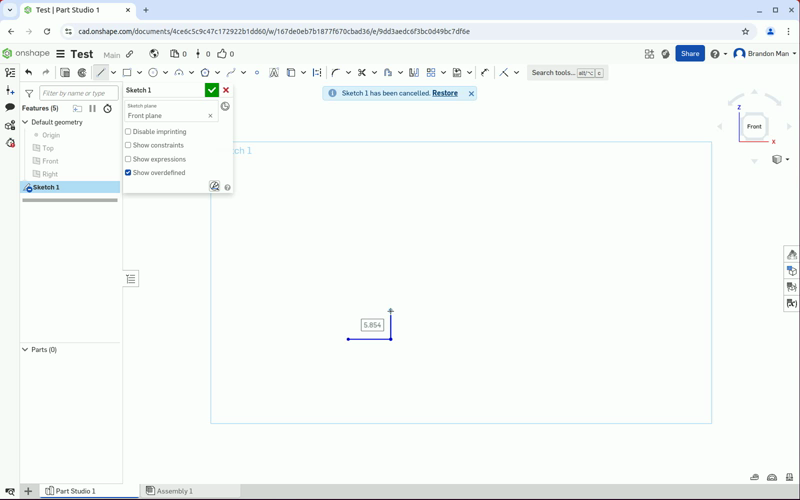
mouse_move(420, 310)
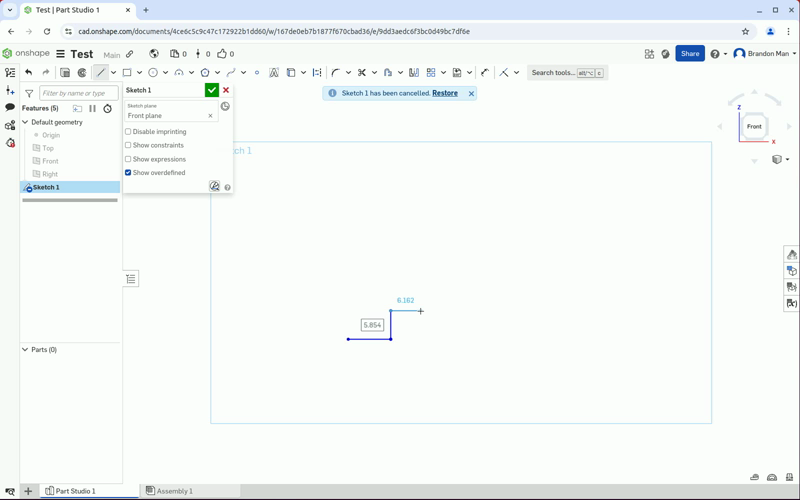
mouse_move(418, 310)
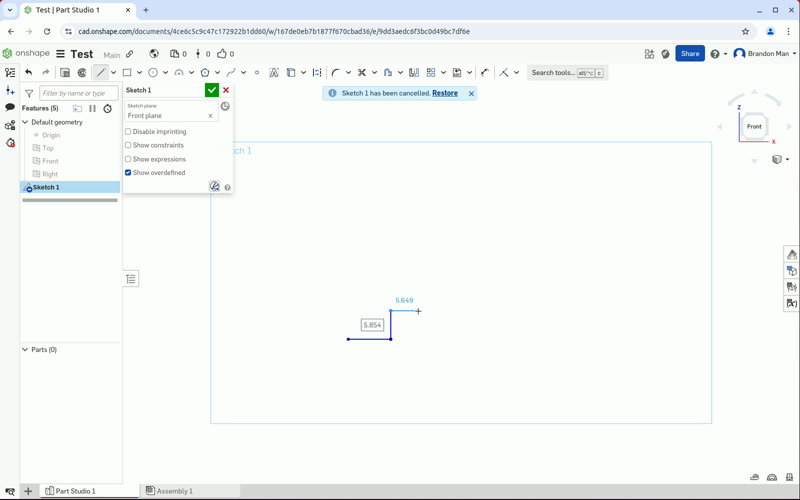
click(418, 310)
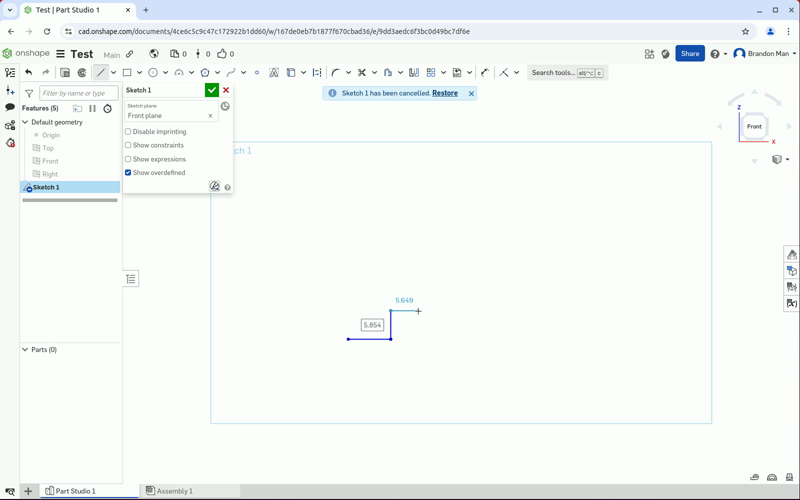
key_up(shift)
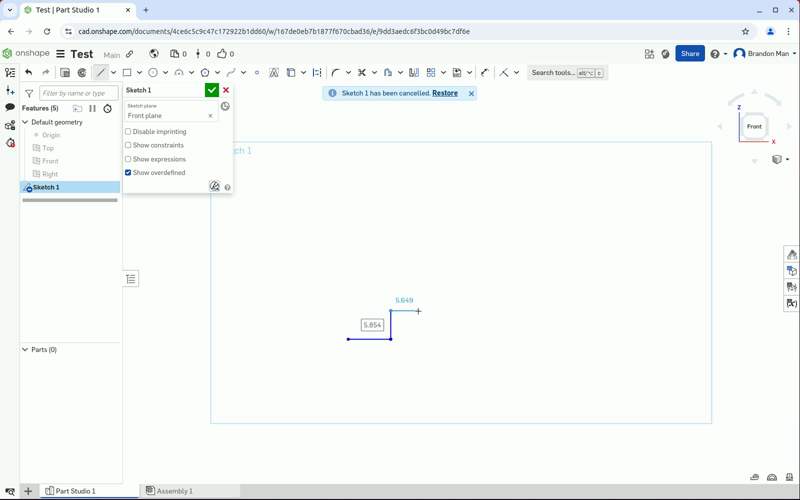
key_down(shift)
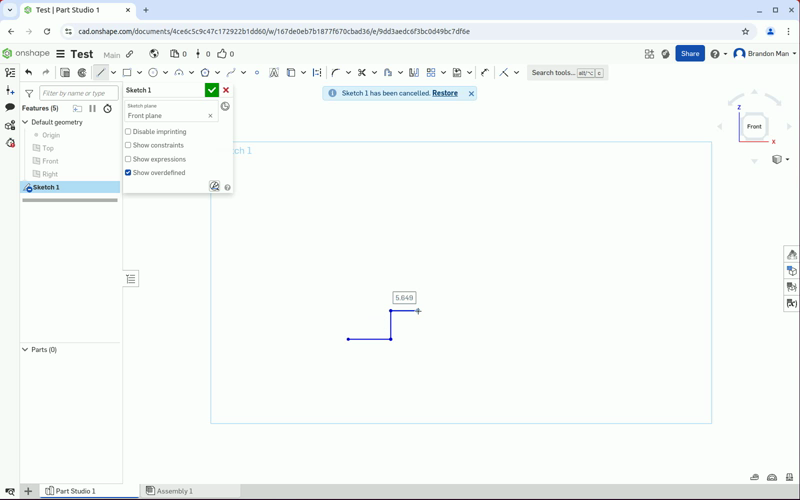
mouse_move(448, 310)
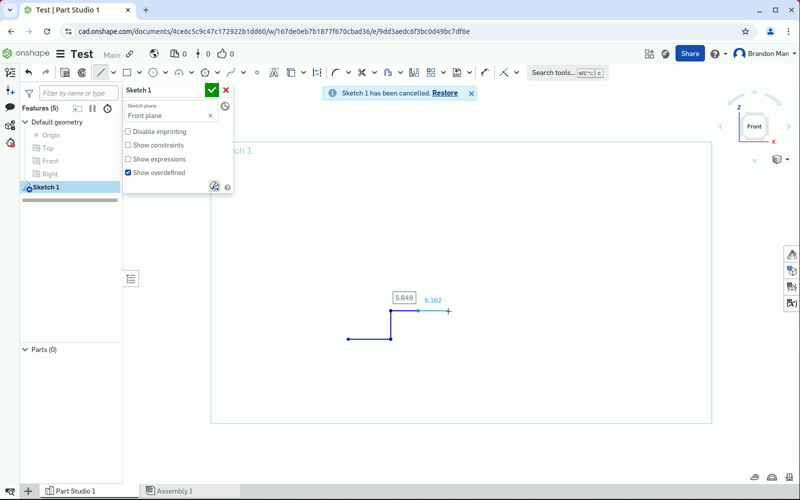
mouse_move(418, 339)
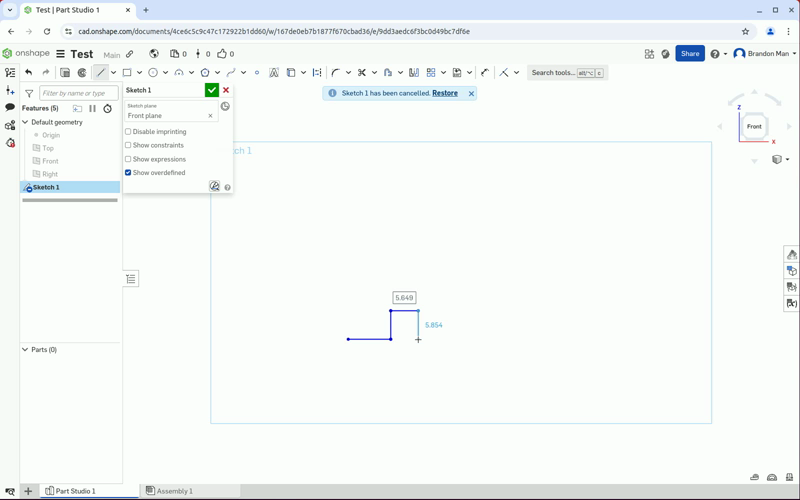
click(418, 339)
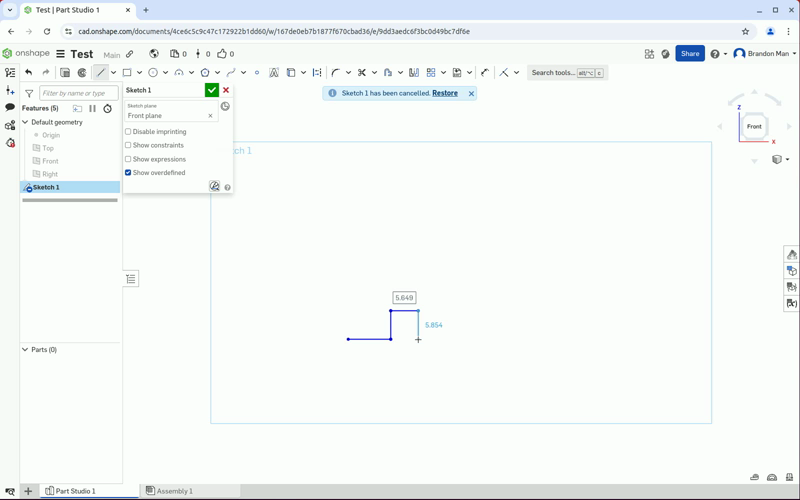
key_up(shift)
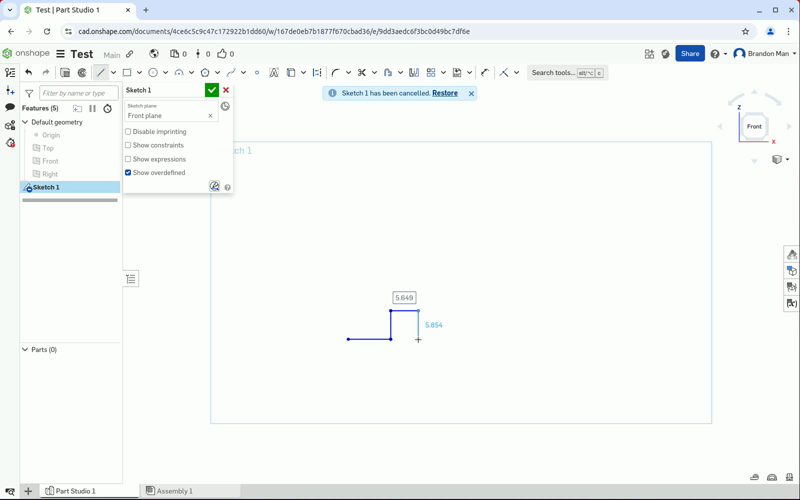
key_down(shift)
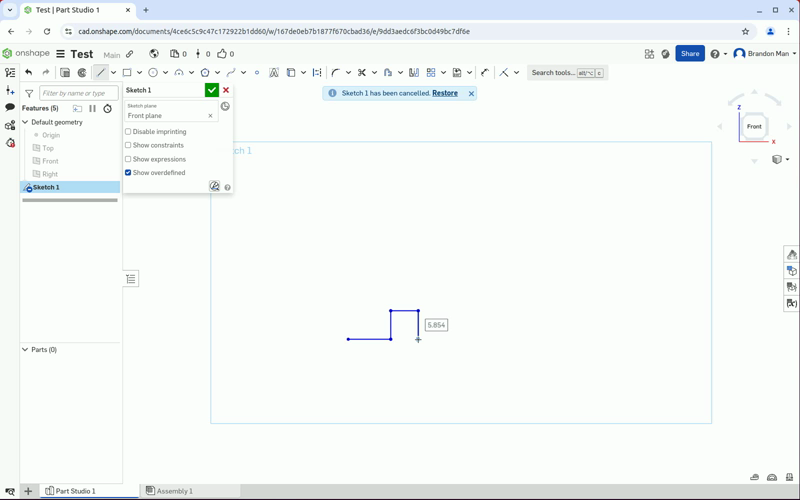
mouse_move(448, 339)
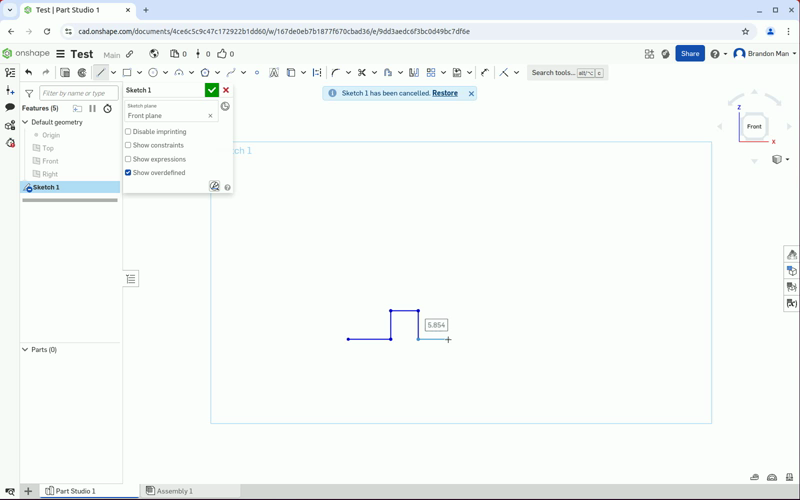
mouse_move(460, 339)
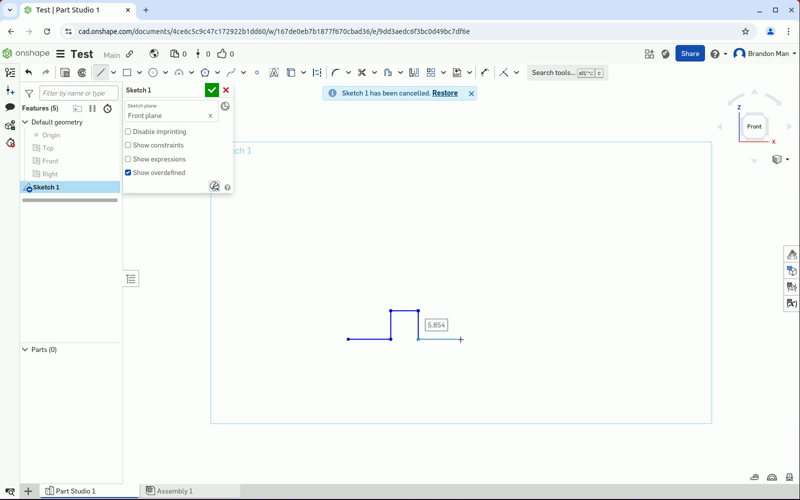
click(460, 339)
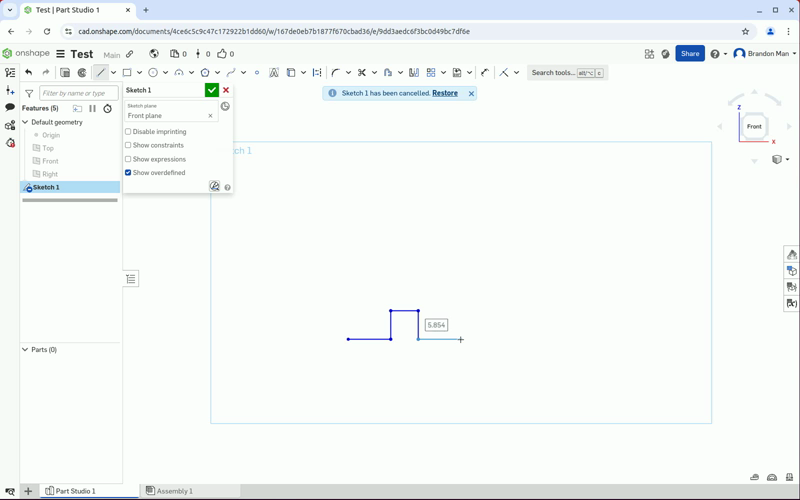
key_up(shift)
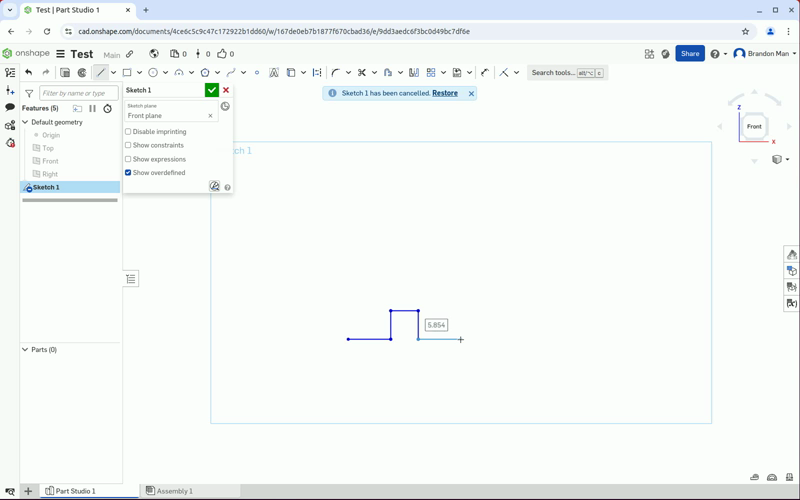
key_down(shift)
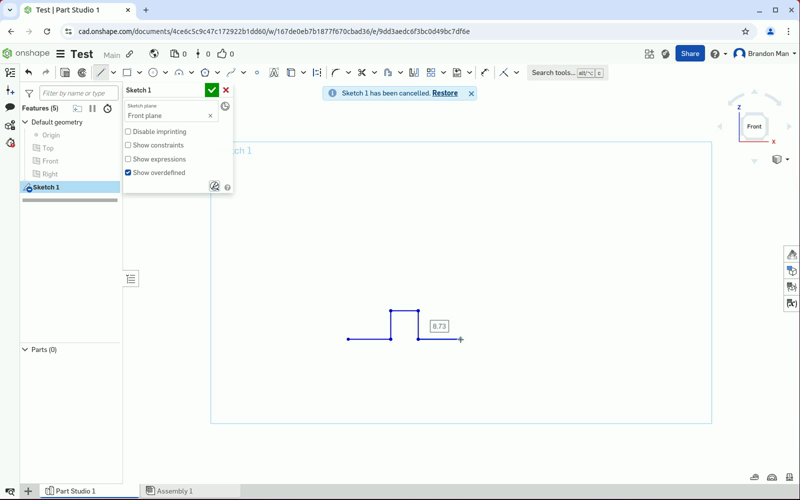
mouse_move(490, 339)
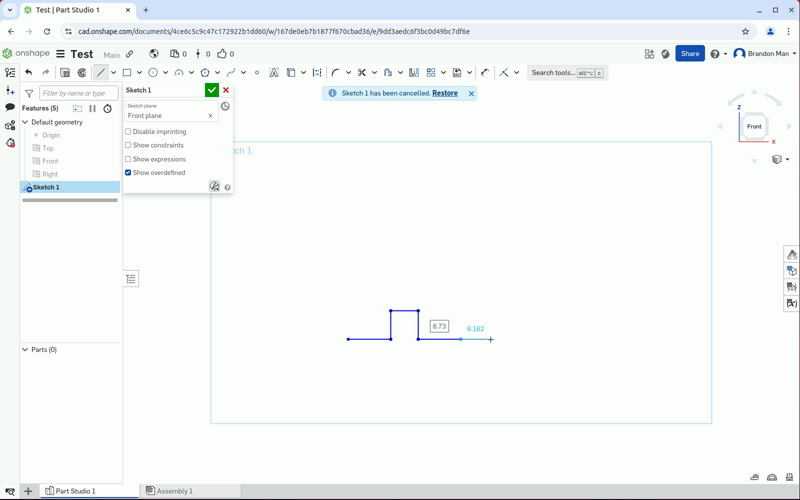
mouse_move(460, 282)
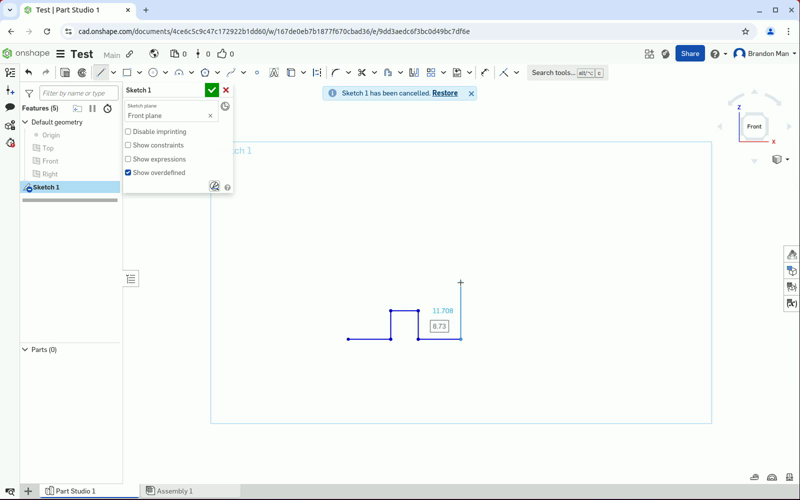
click(460, 282)
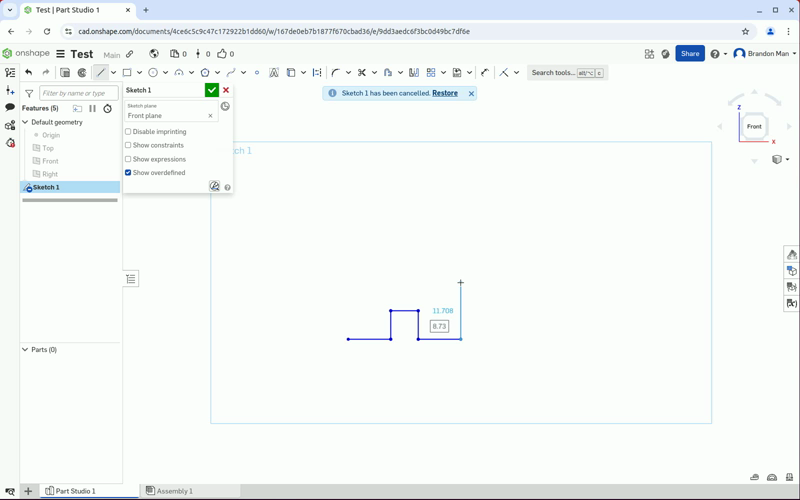
key_up(shift)
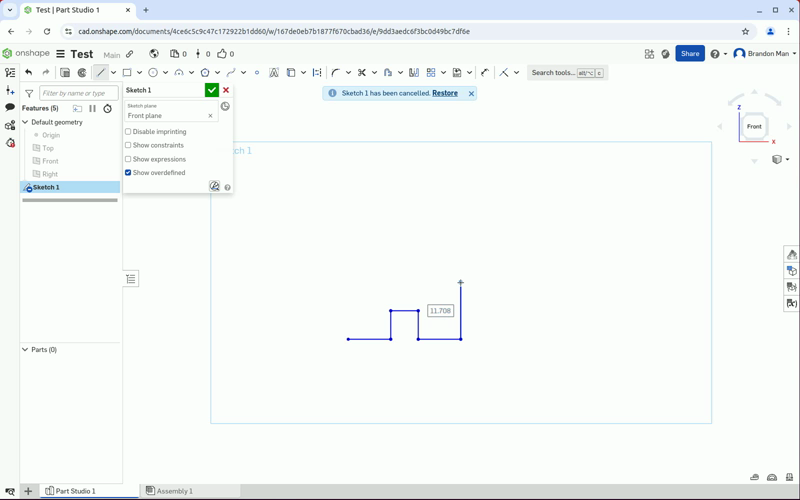
key_down(shift)
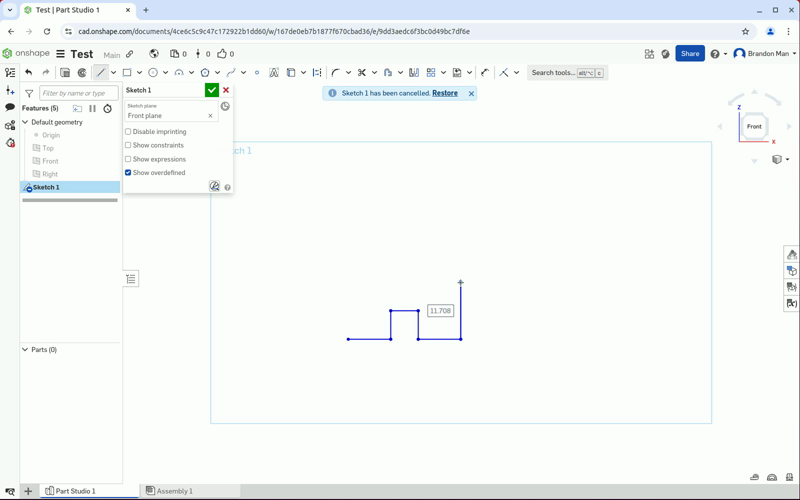
mouse_move(490, 282)
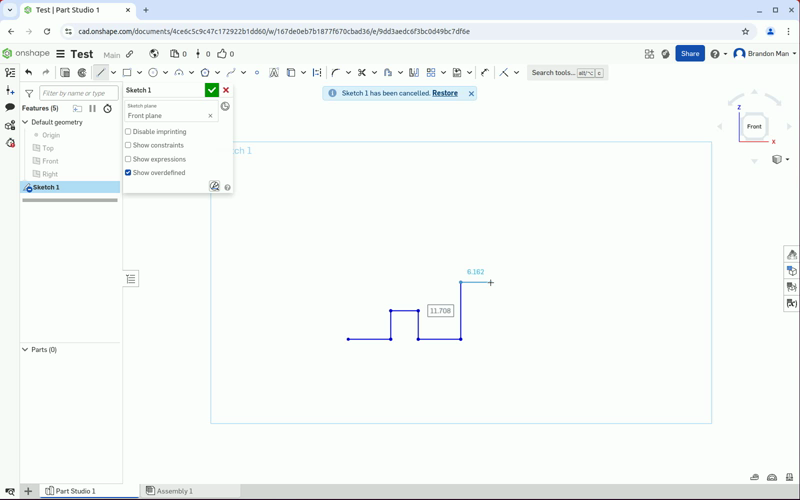
mouse_move(432, 282)
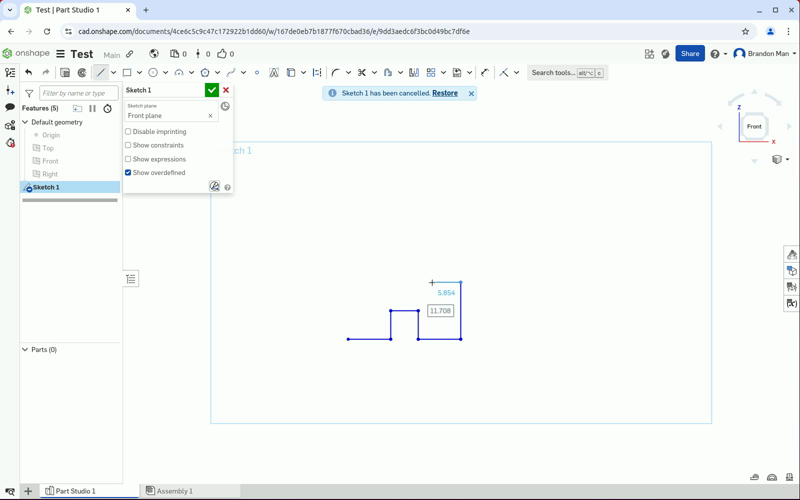
click(432, 282)
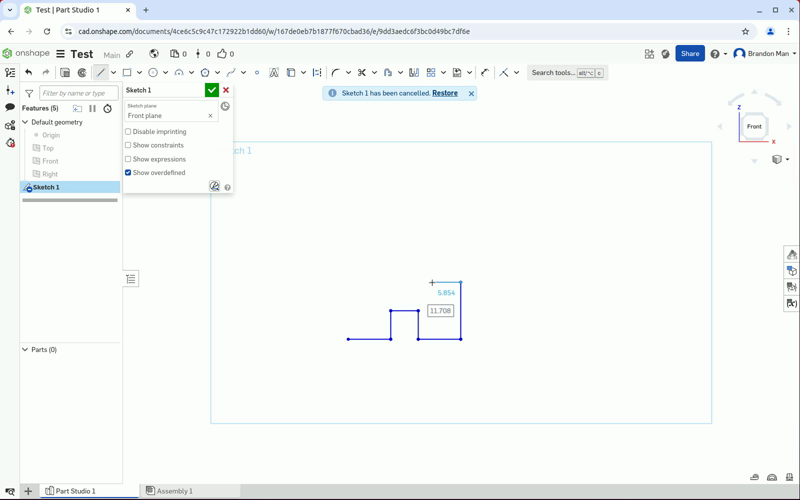
key_up(shift)
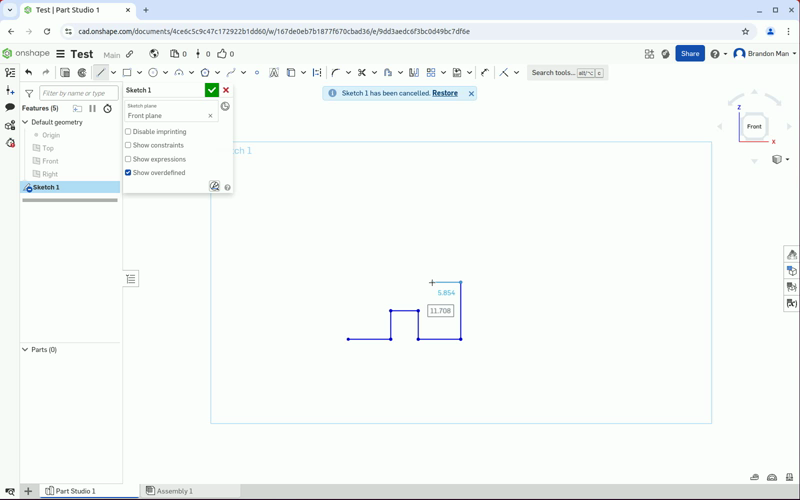
key_down(shift)
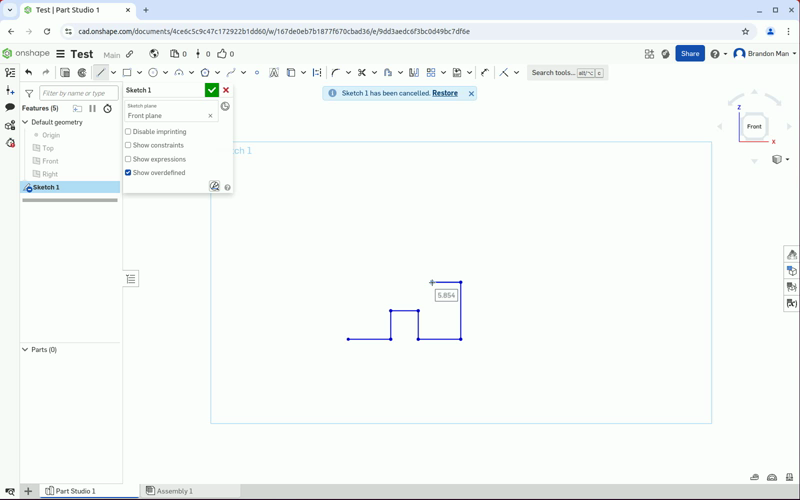
mouse_move(462, 282)
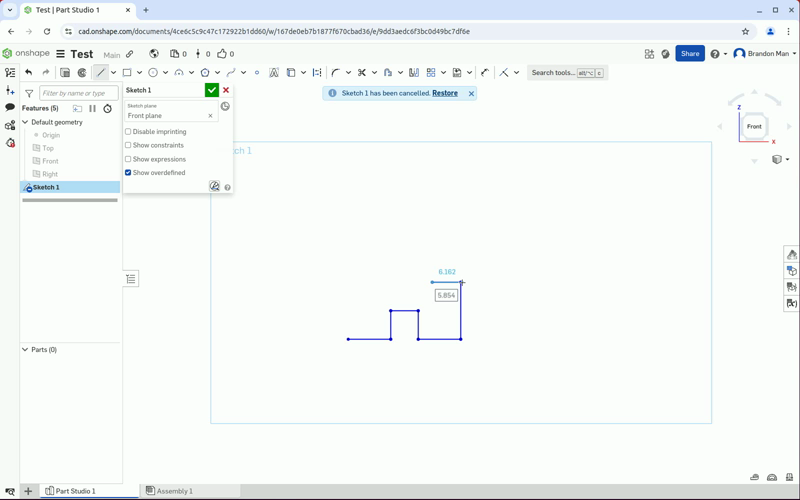
mouse_move(376, 282)
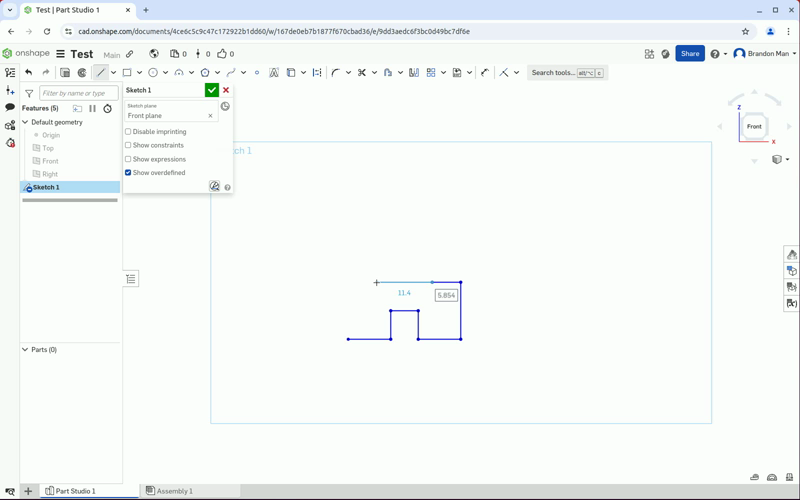
click(376, 282)
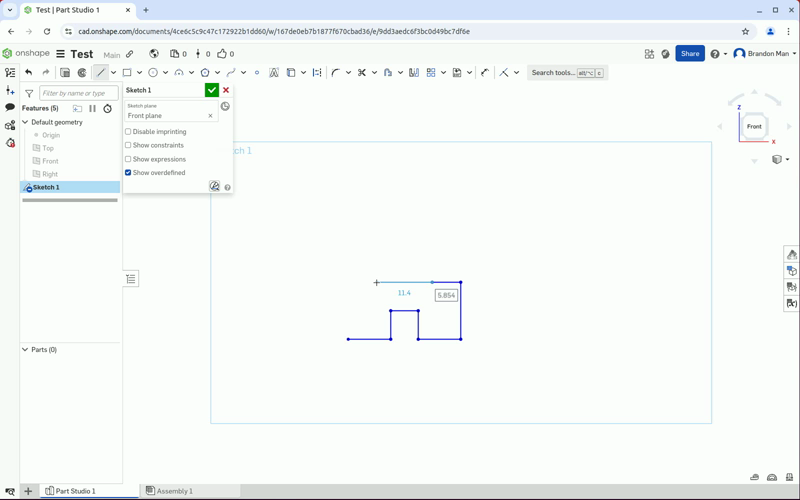
key_up(shift)
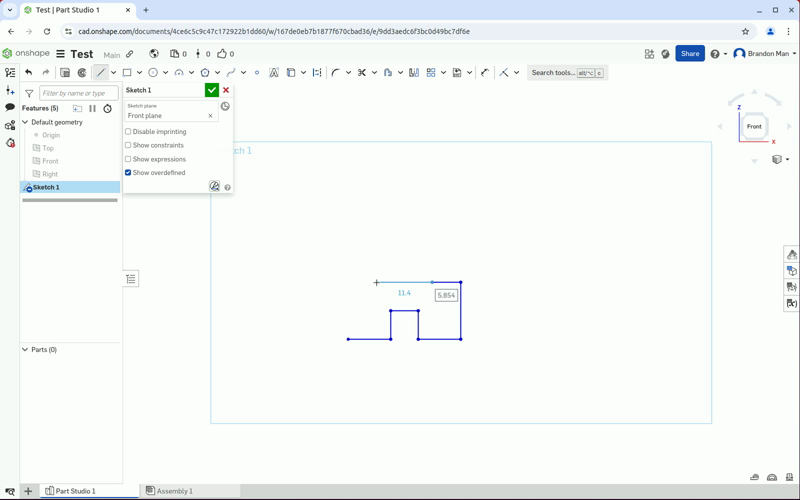
key_down(shift)
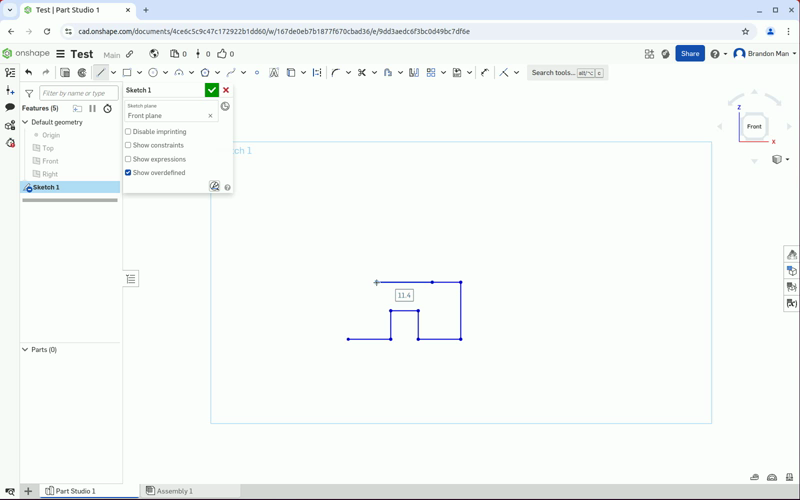
mouse_move(406, 282)
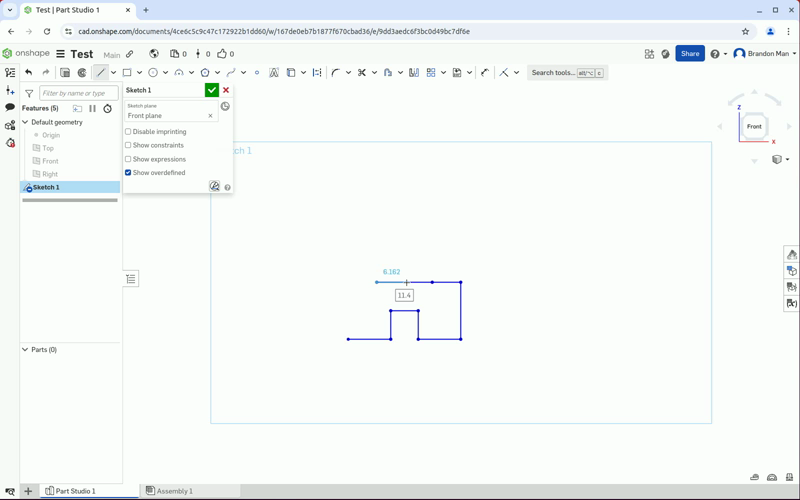
mouse_move(376, 269)
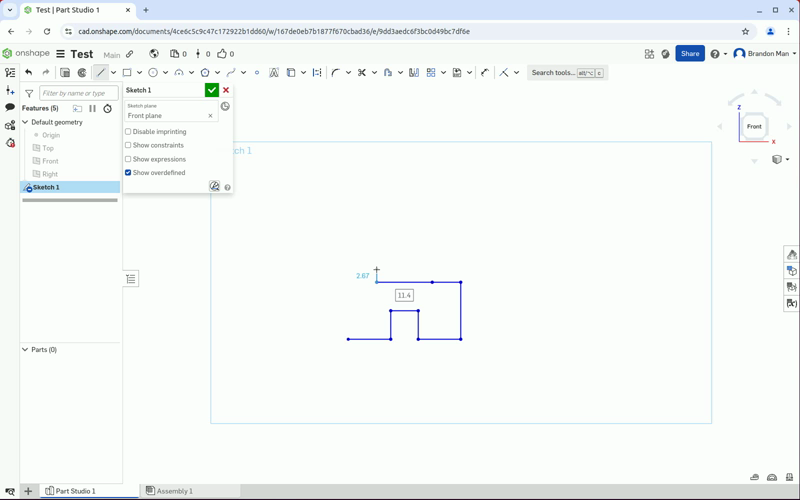
click(376, 269)
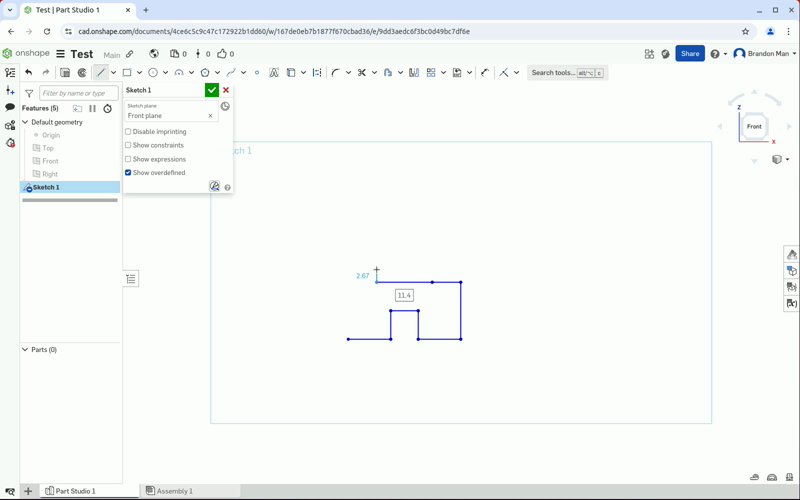
key_up(shift)
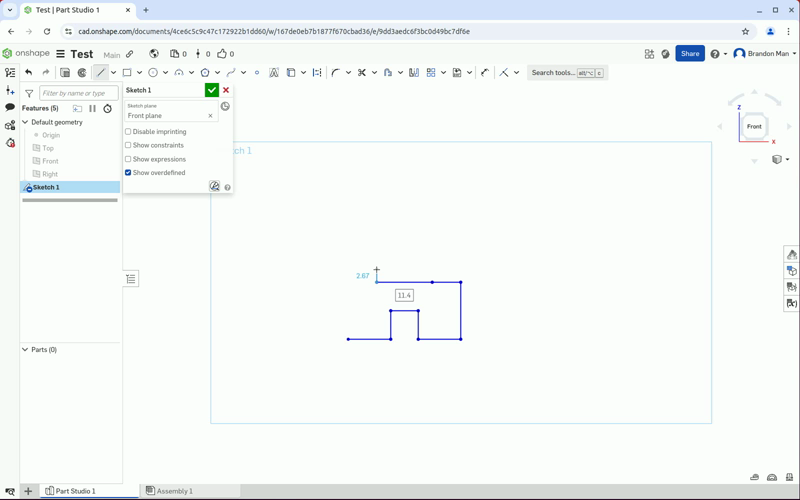
key_down(shift)
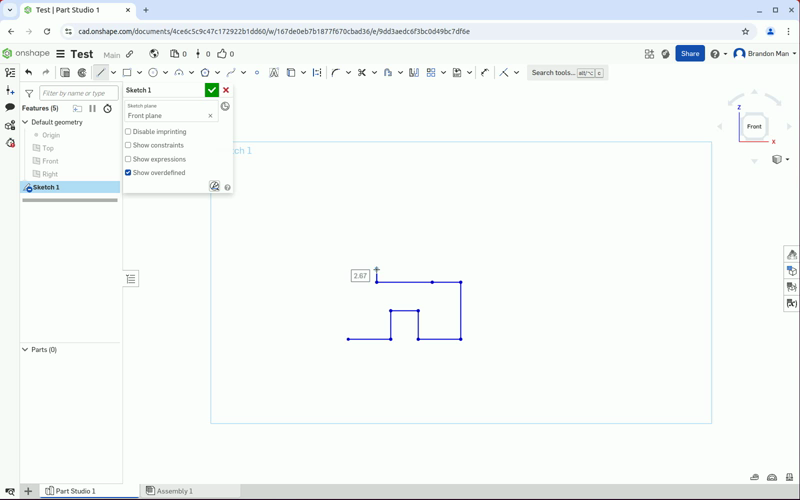
mouse_move(406, 269)
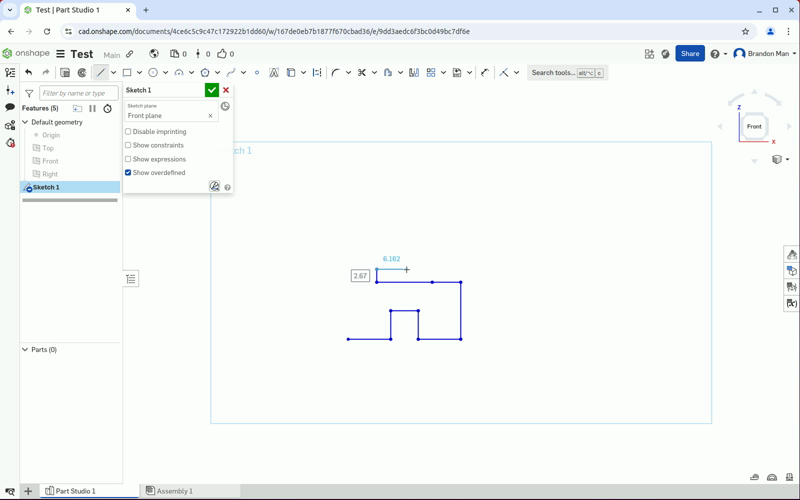
mouse_move(348, 269)
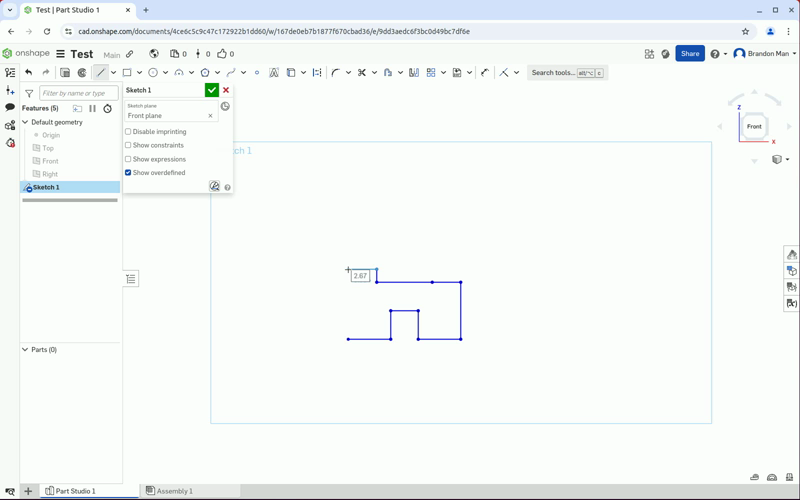
click(348, 269)
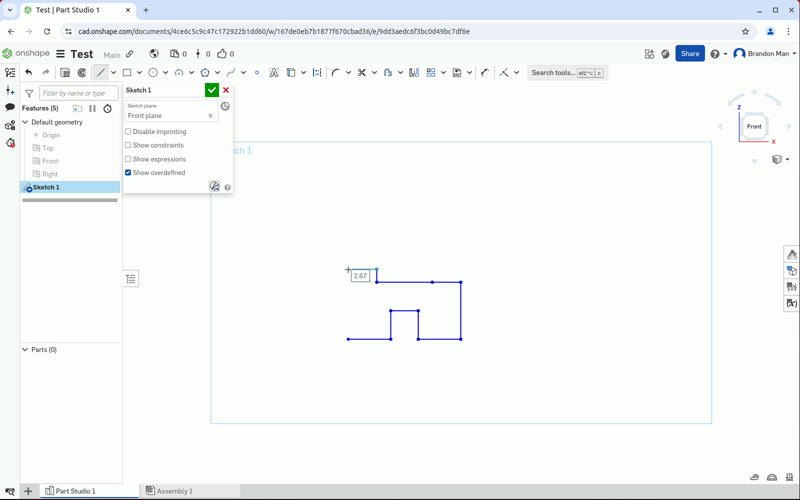
key_up(shift)
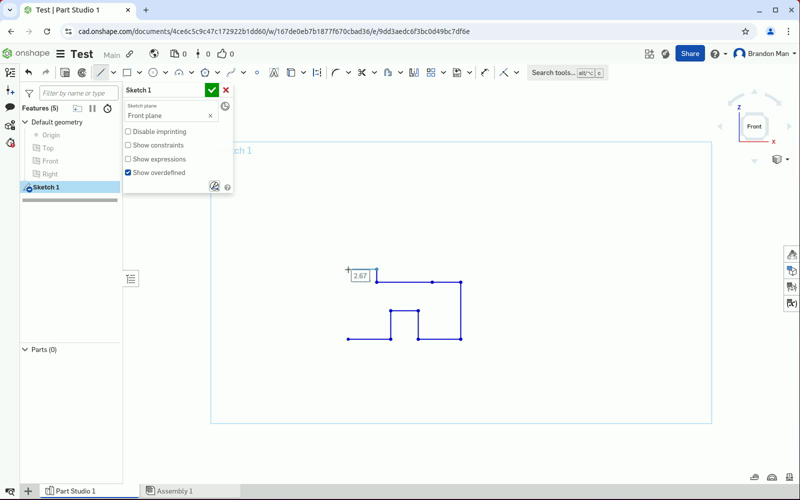
key_down(shift)
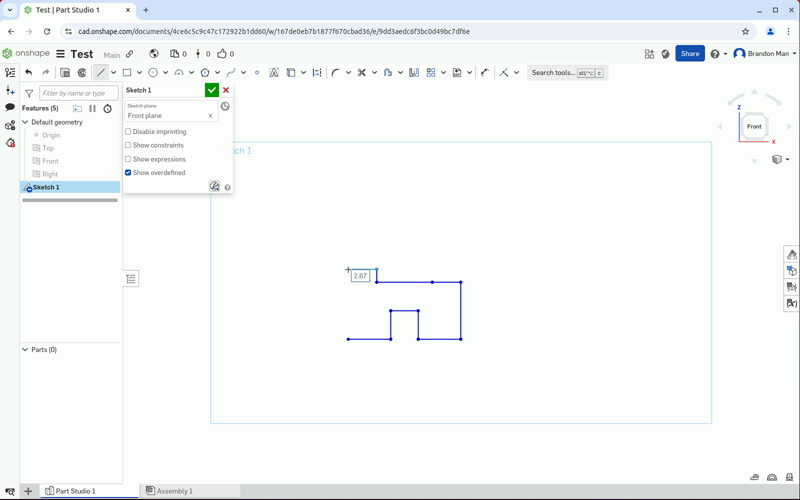
mouse_move(348, 339)
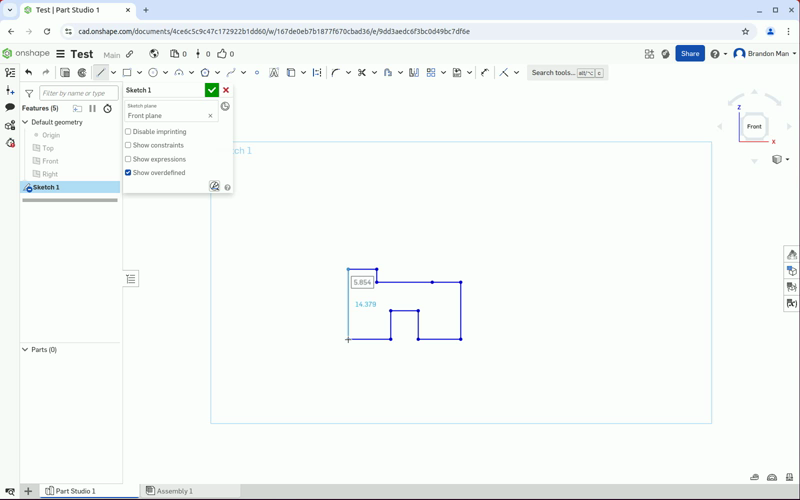
key_up(shift)
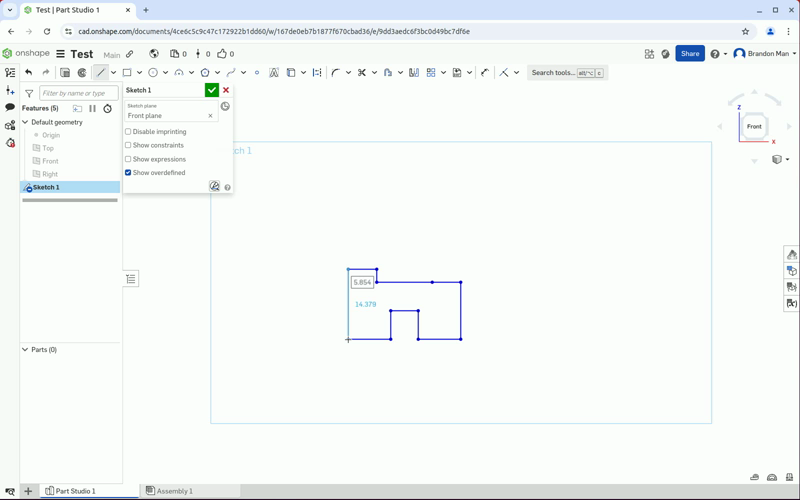
click(348, 339)
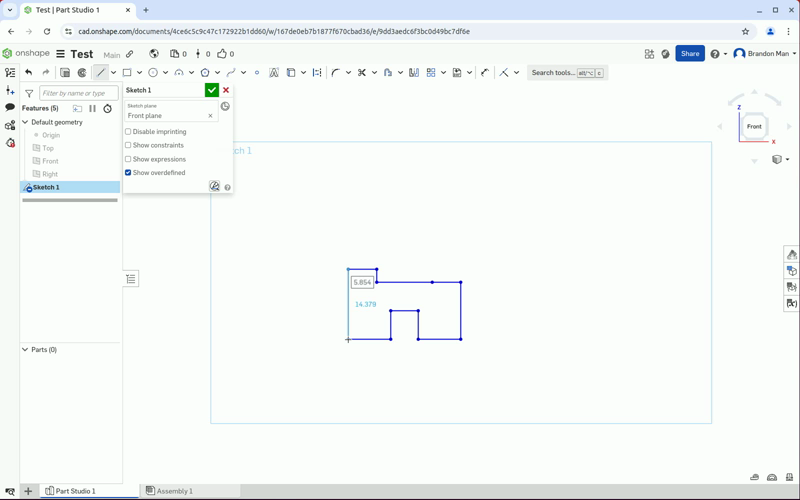
key(esc)
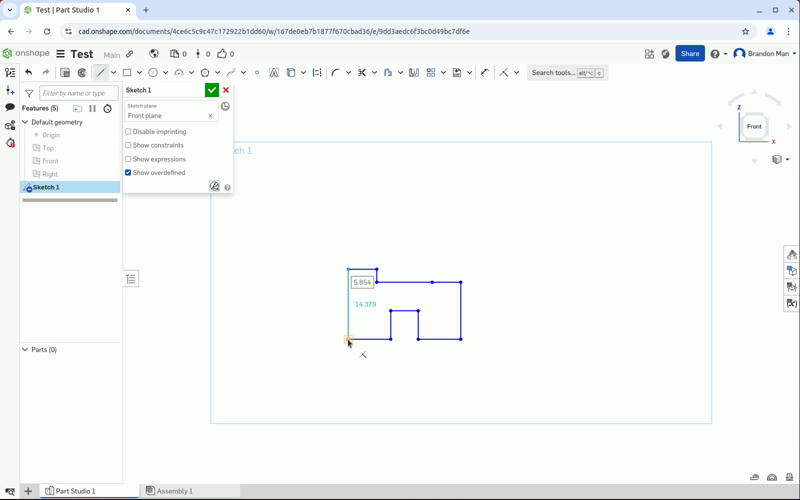
mouse_move(410, 290)
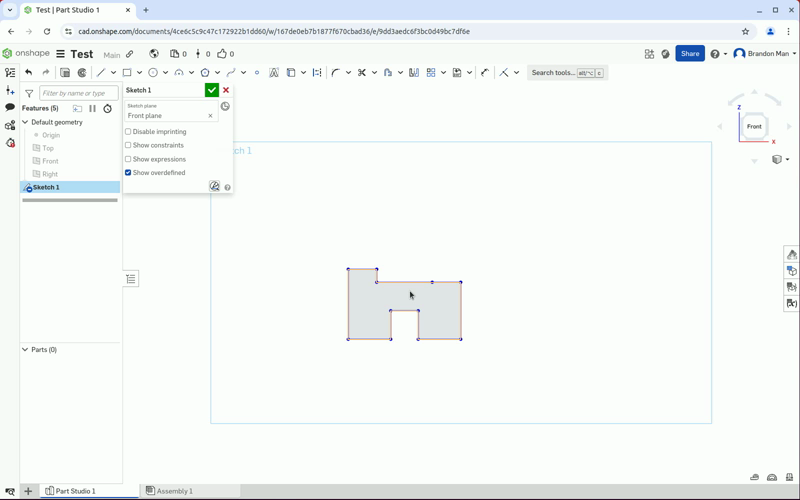
click(410, 290)
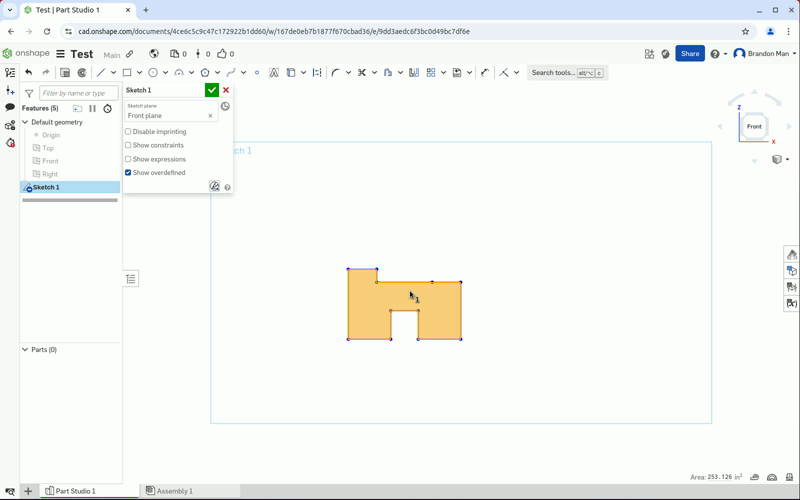
mouse_move(73, 352)
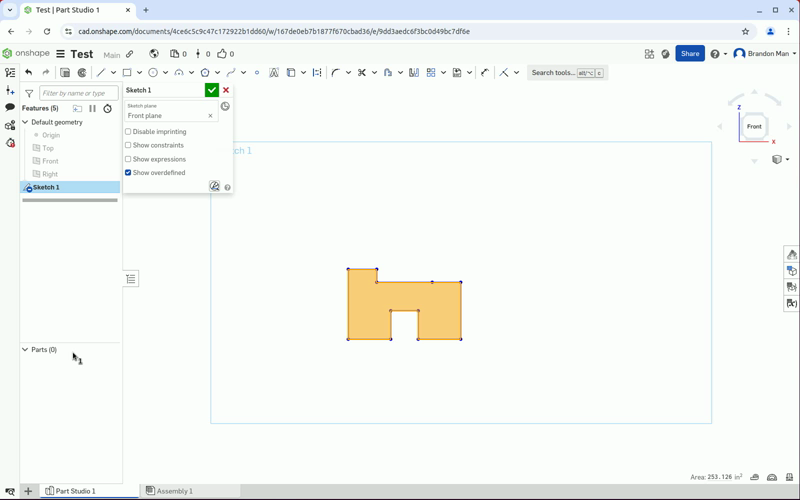
key(shift+y)
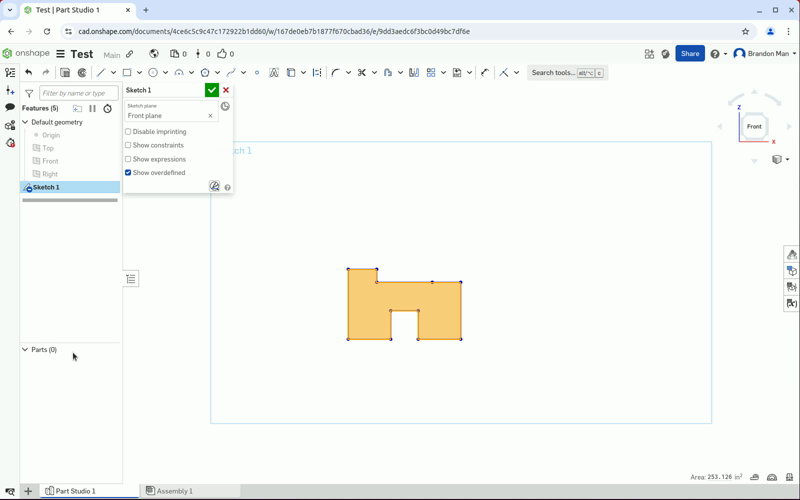
key(shift+e)
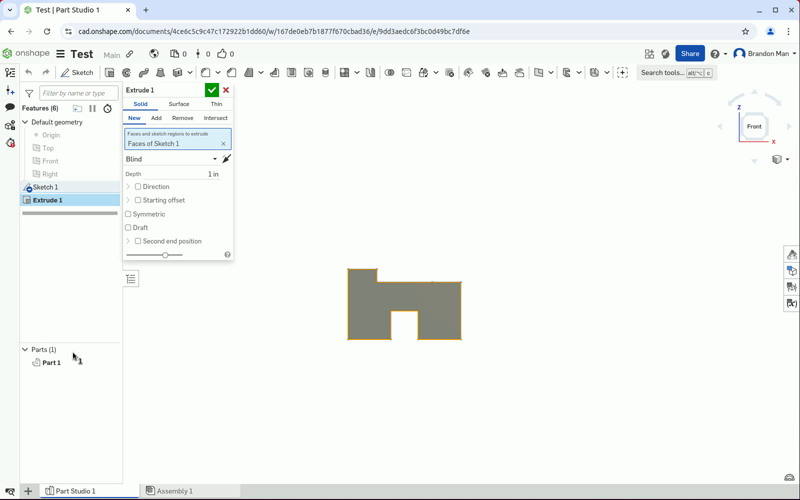
mouse_move(143, 106)
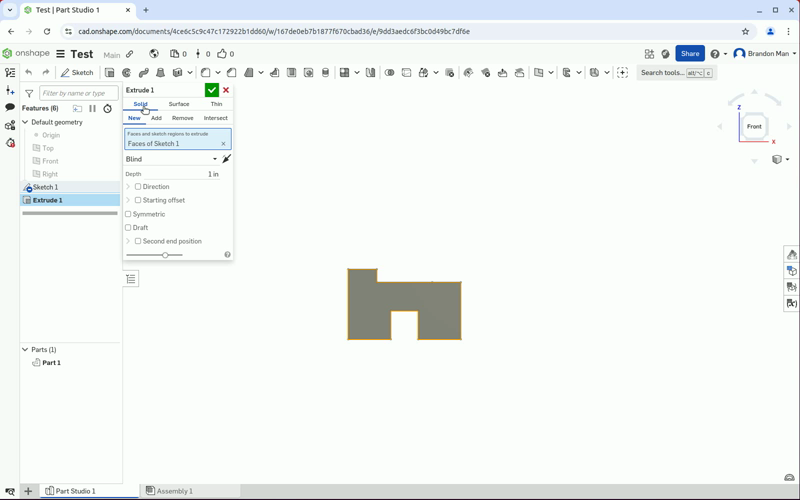
click(143, 106)
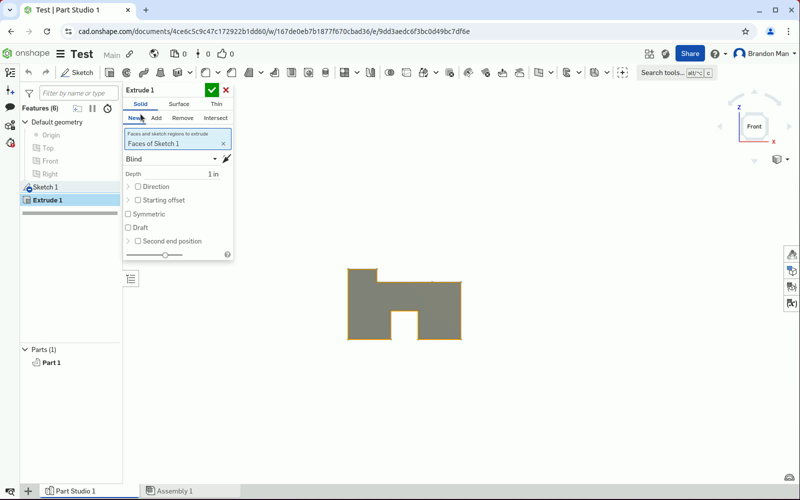
mouse_move(137, 120)
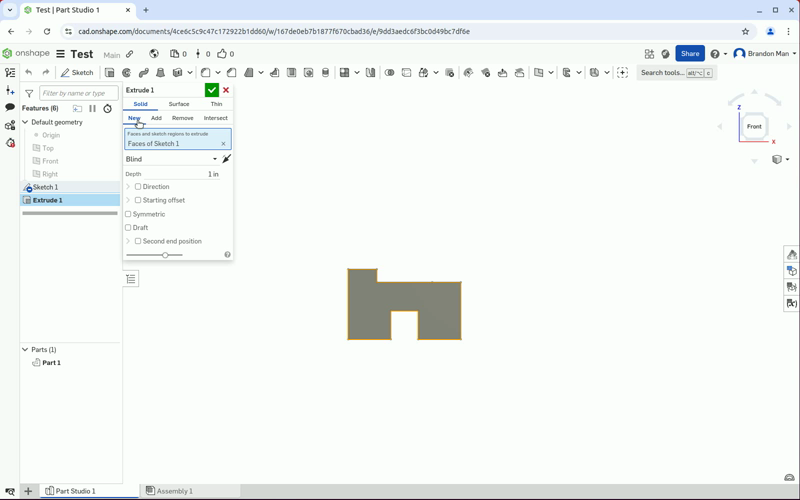
click(137, 120)
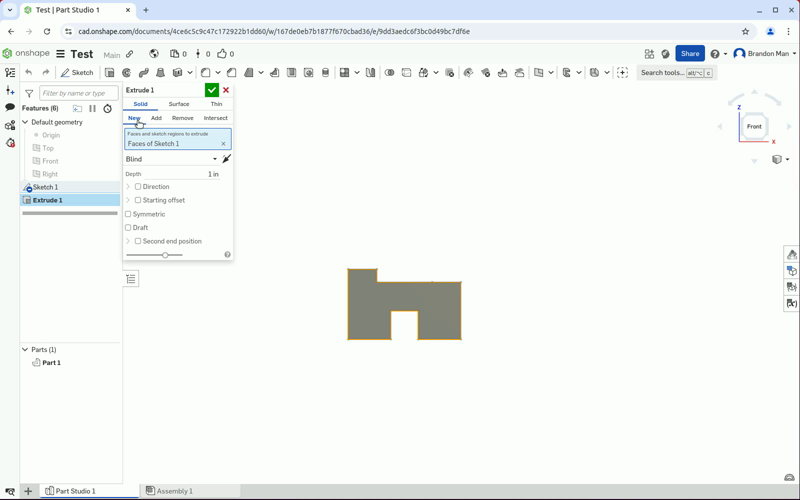
key(tab, 4)
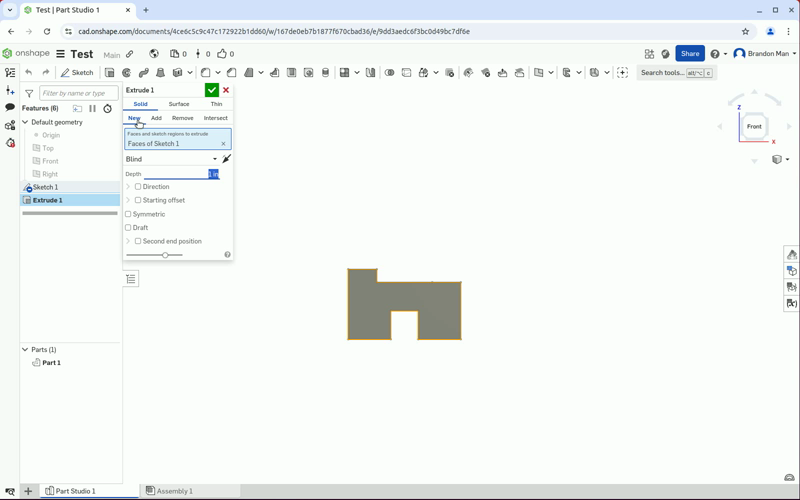
text(23.108)
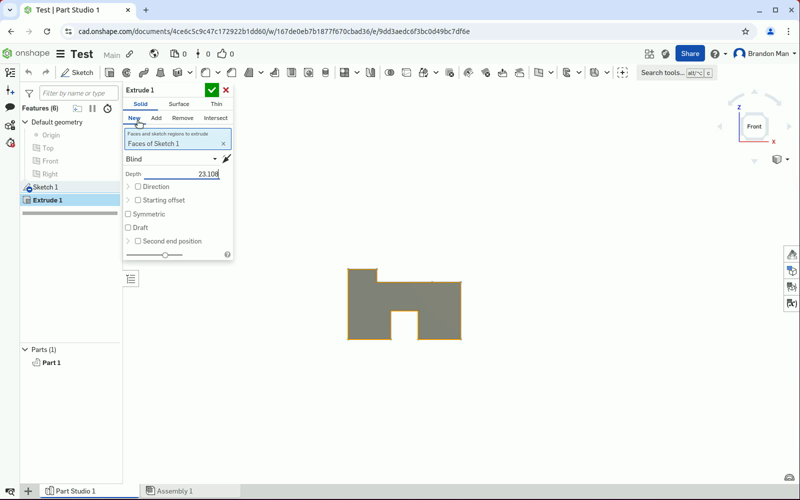
key(enter)
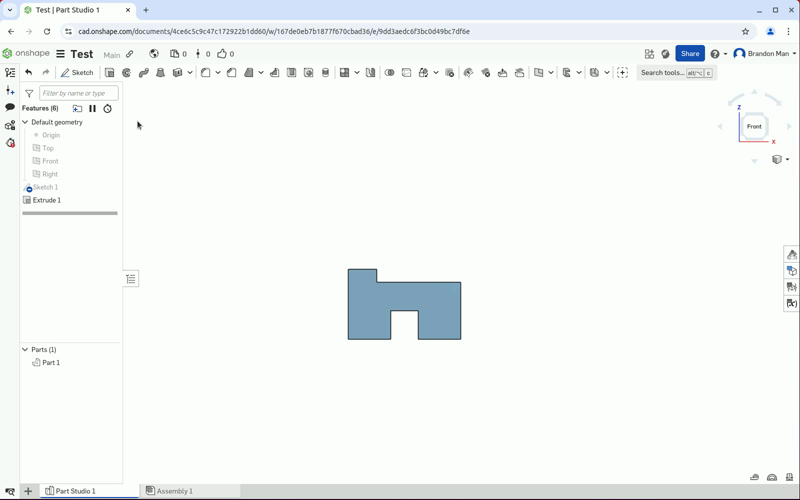
key(shift+h)
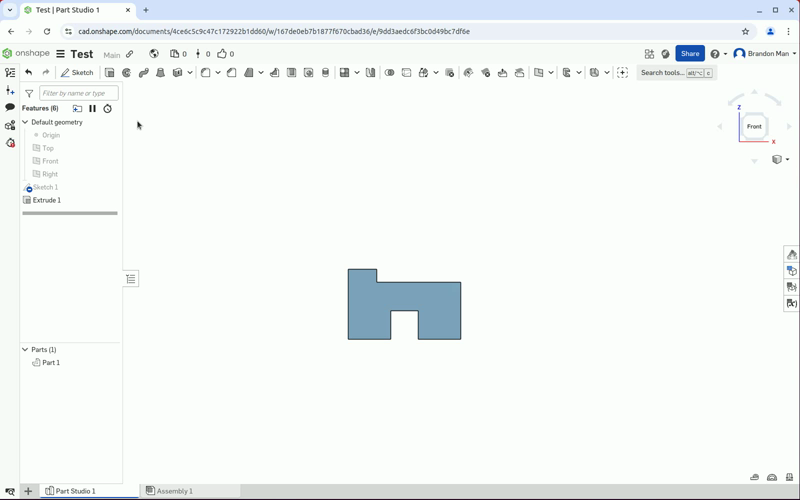
key(shift+h)
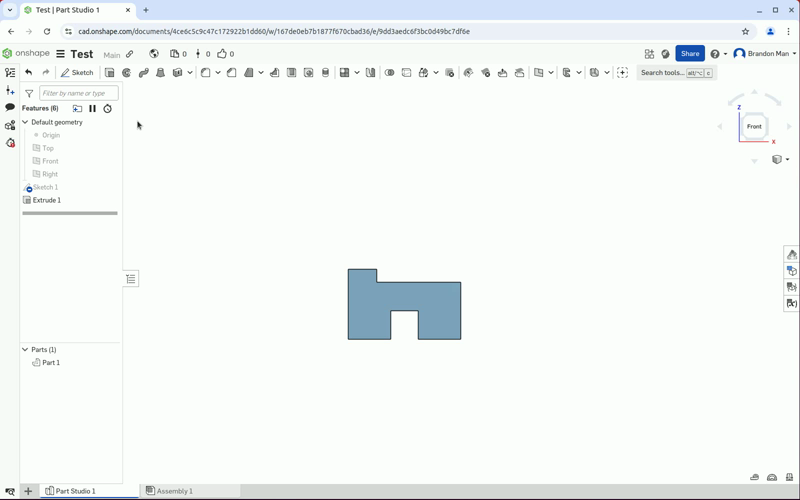
mouse_move(73, 189)
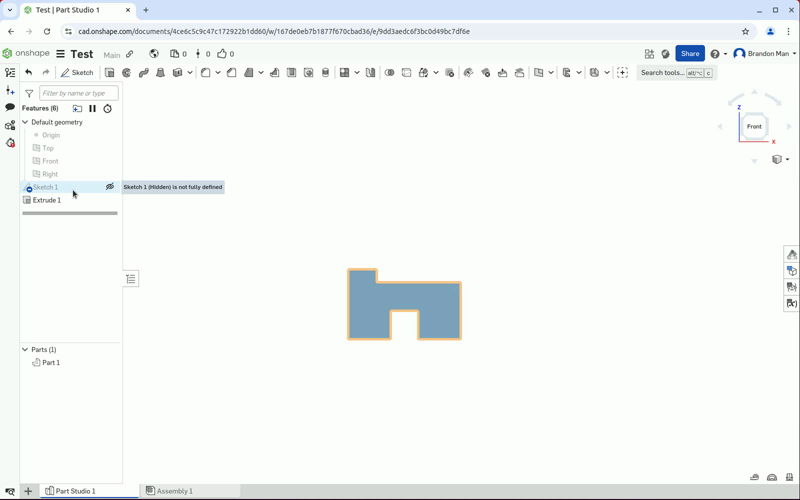
click(73, 189)
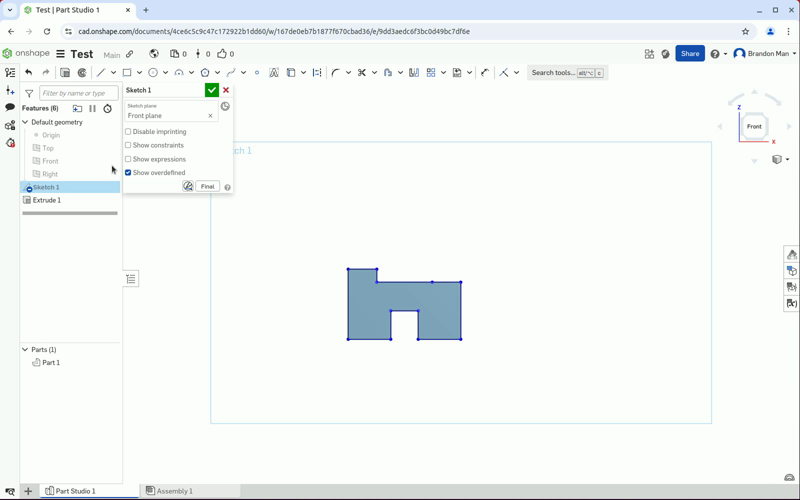
mouse_move(229, 92)
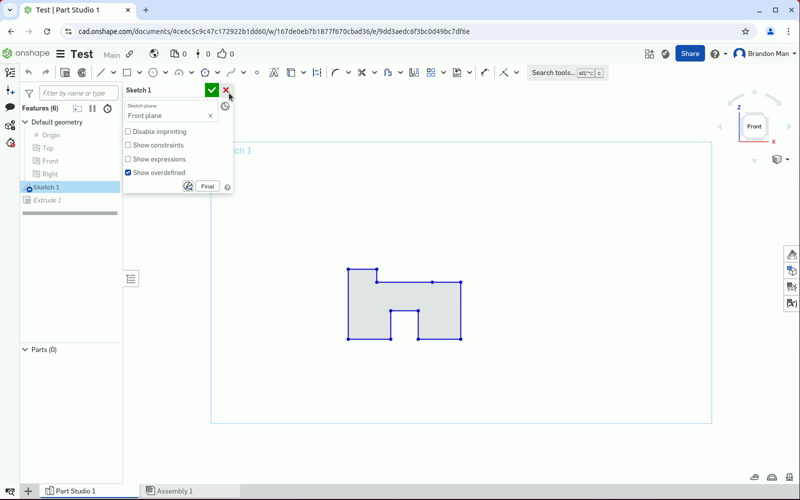
click(229, 92)
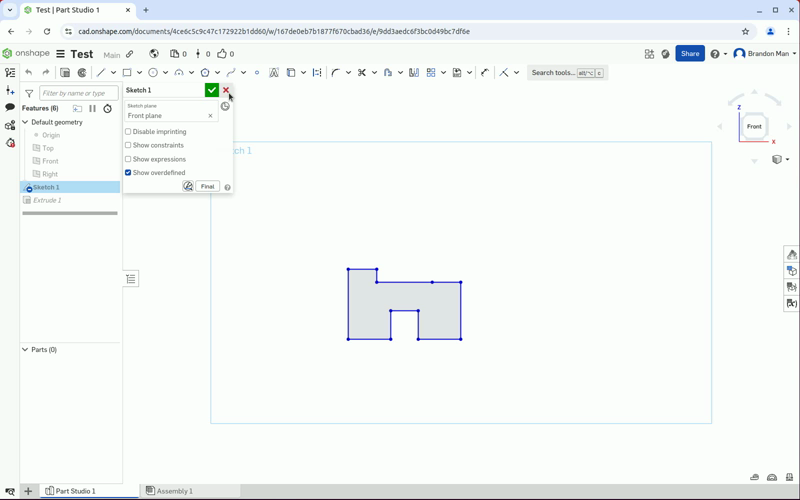
key(shift+s)
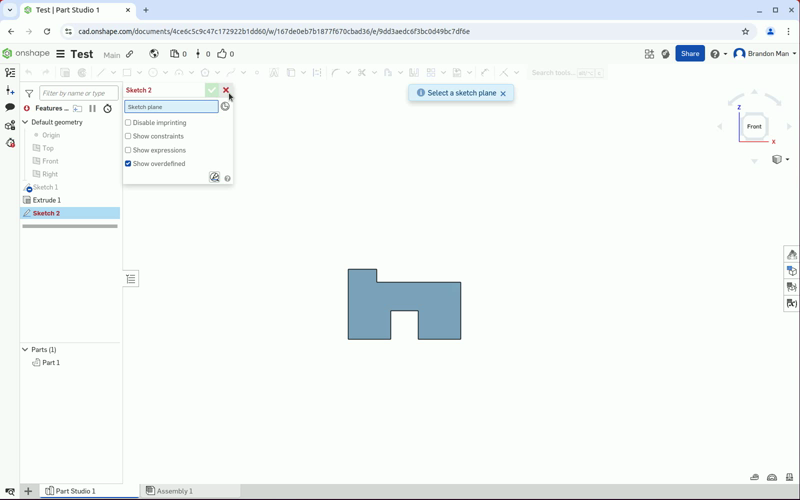
mouse_move(73, 163)
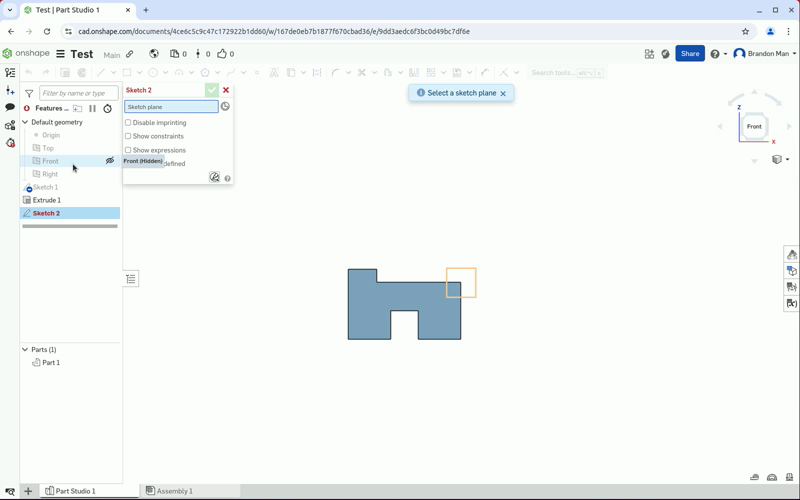
click(73, 163)
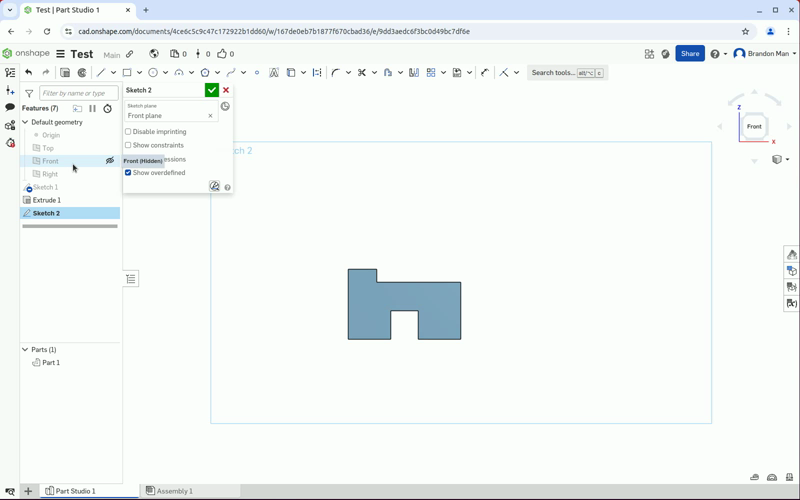
mouse_move(73, 352)
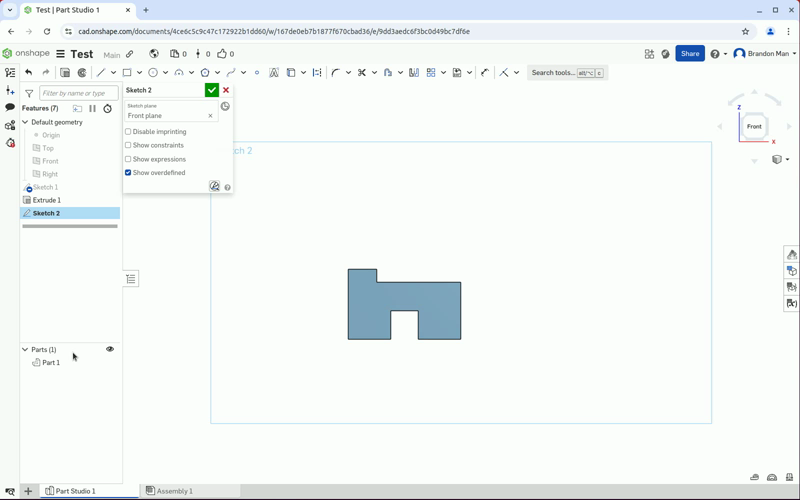
key(y)
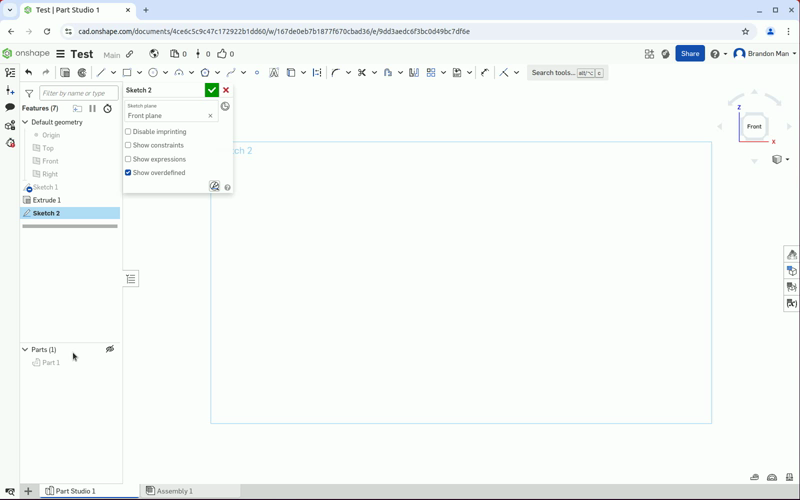
key(l)
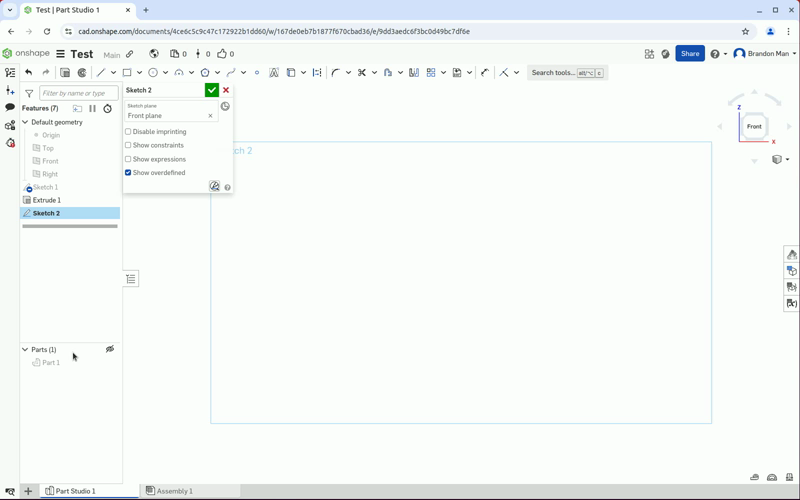
key_down(shift)
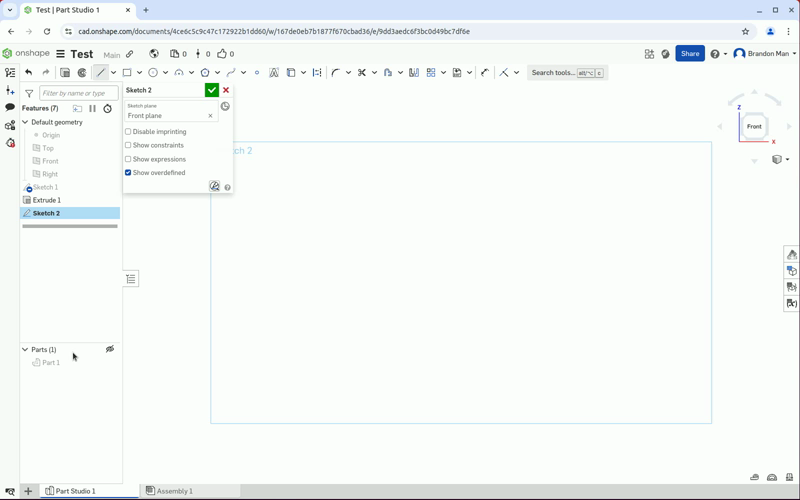
mouse_move(432, 282)
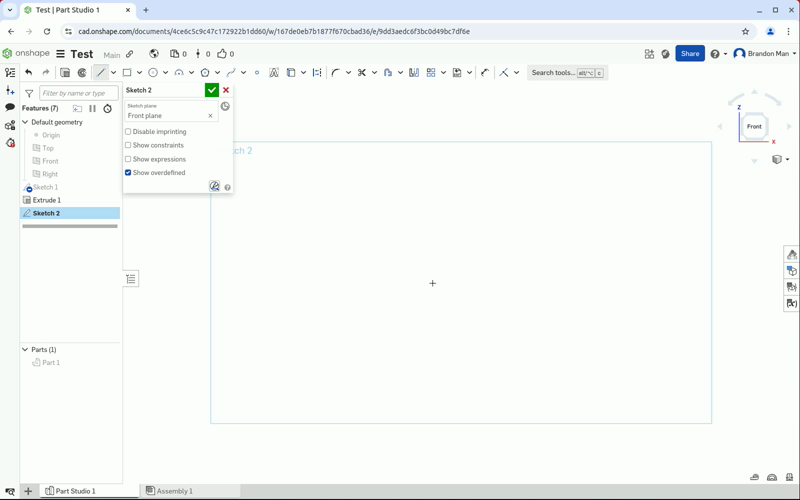
click(432, 282)
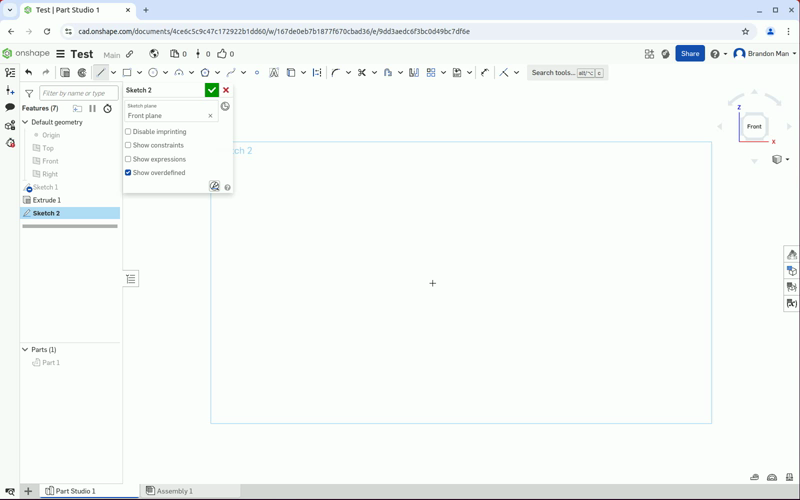
key_up(shift)
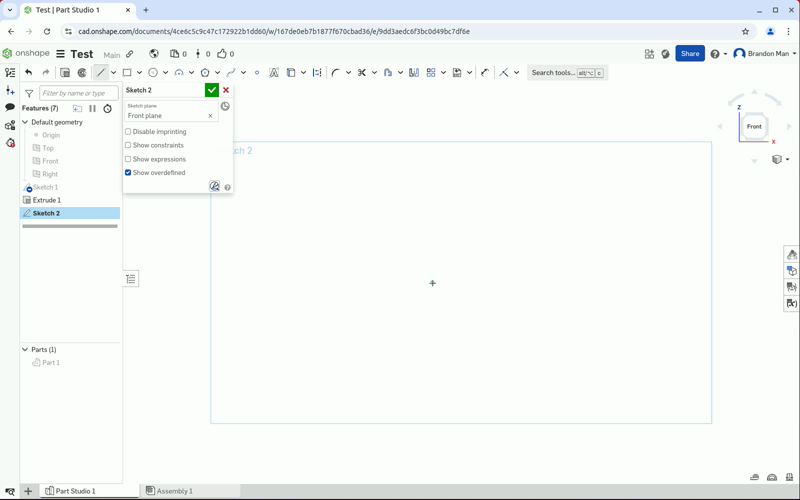
key_down(shift)
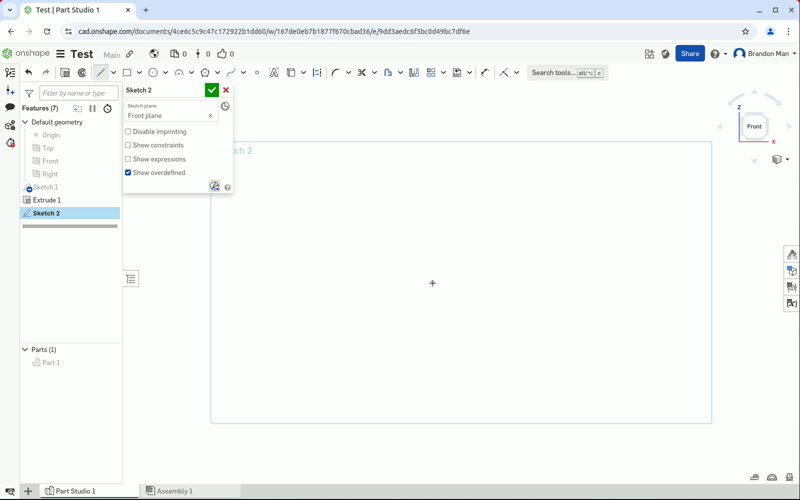
mouse_move(462, 282)
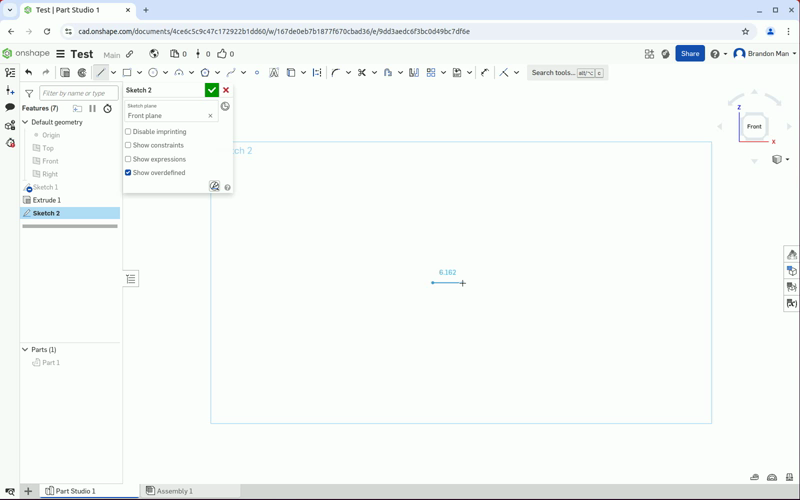
mouse_move(461, 282)
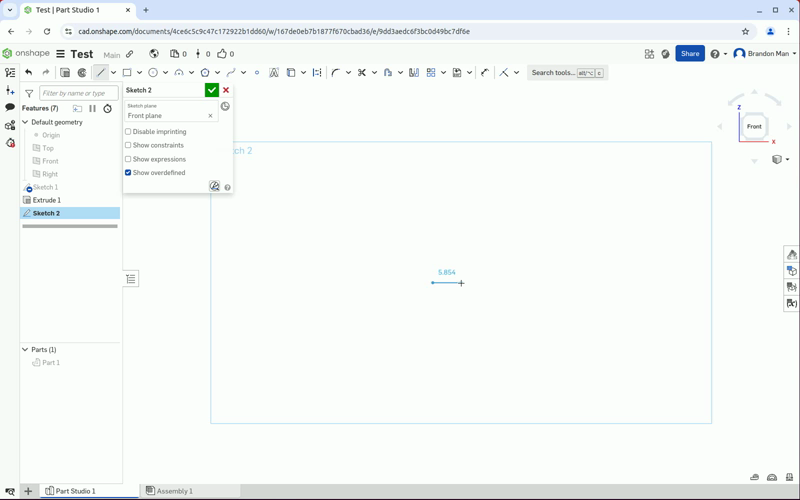
click(461, 282)
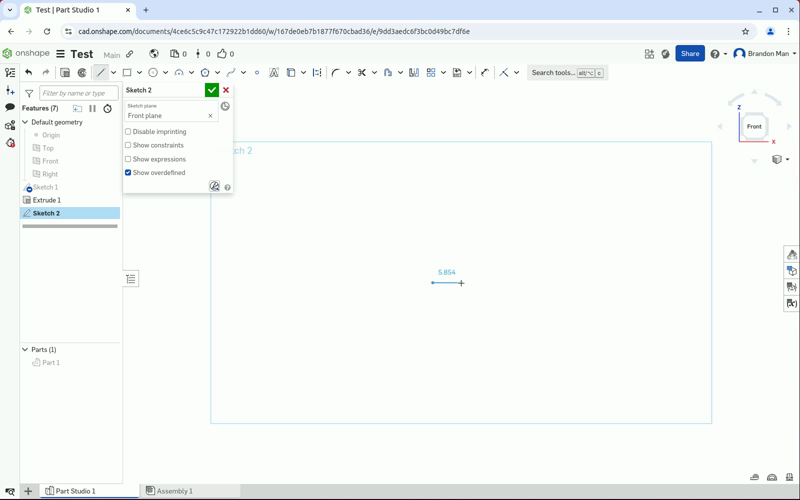
key_up(shift)
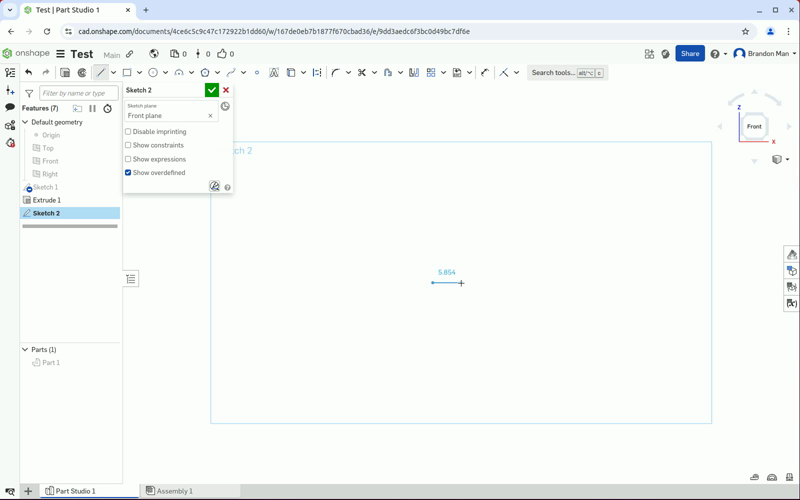
key_down(shift)
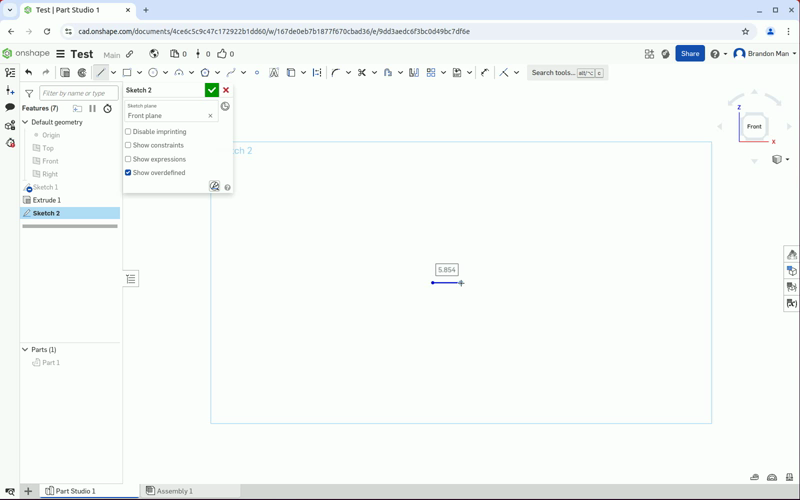
mouse_move(461, 170)
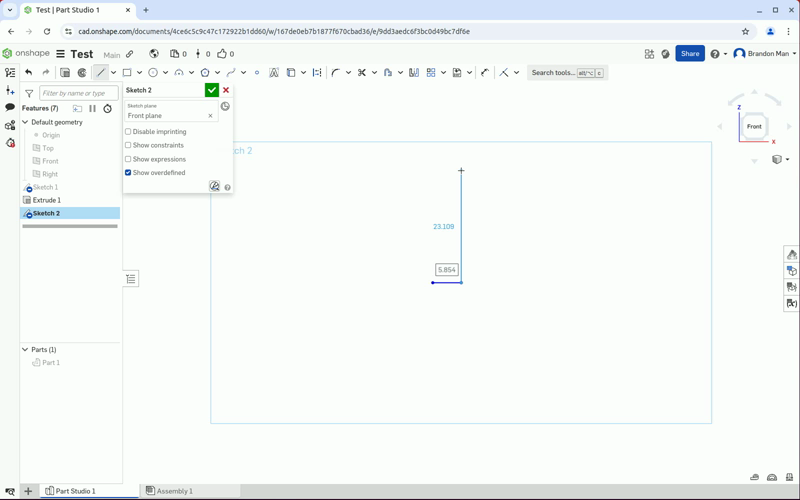
click(461, 170)
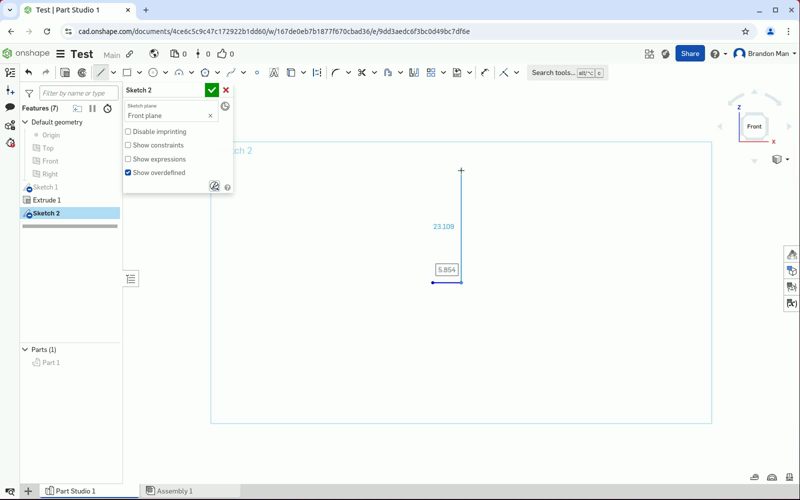
key_up(shift)
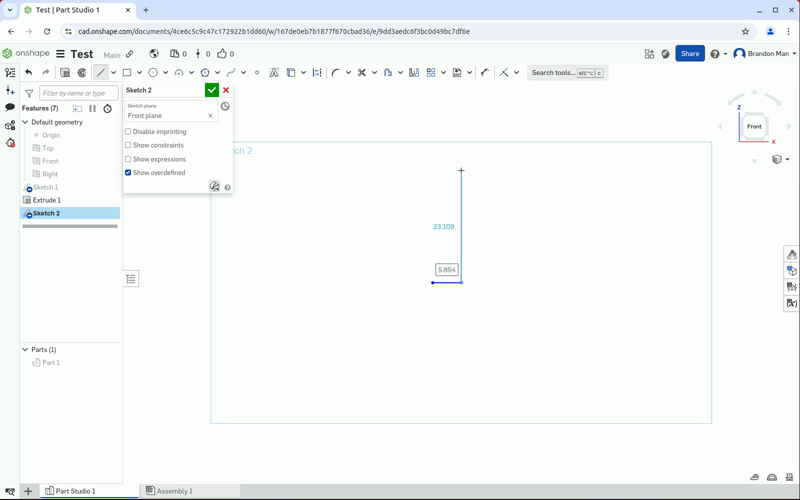
key_down(shift)
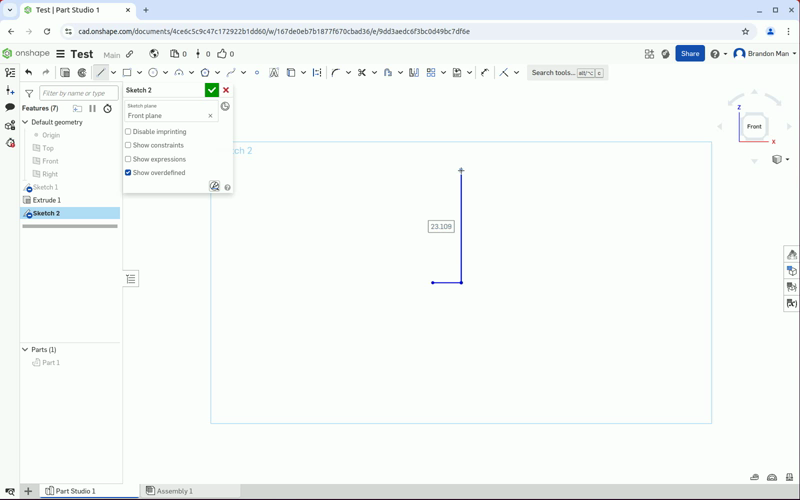
mouse_move(491, 170)
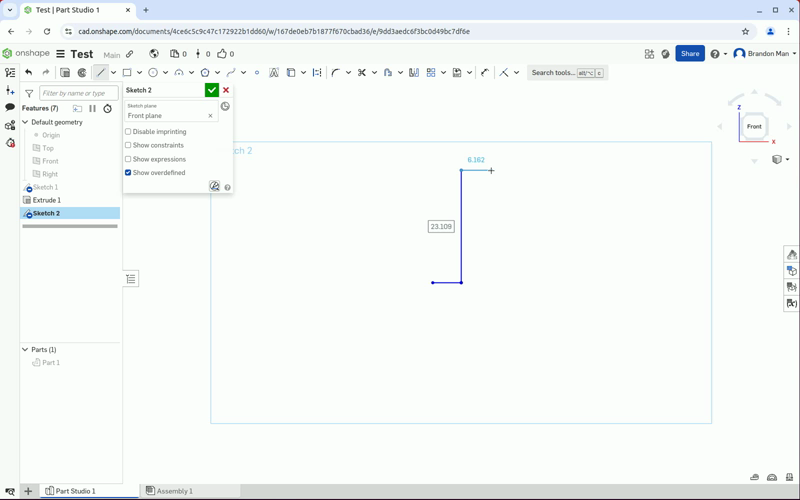
mouse_move(432, 170)
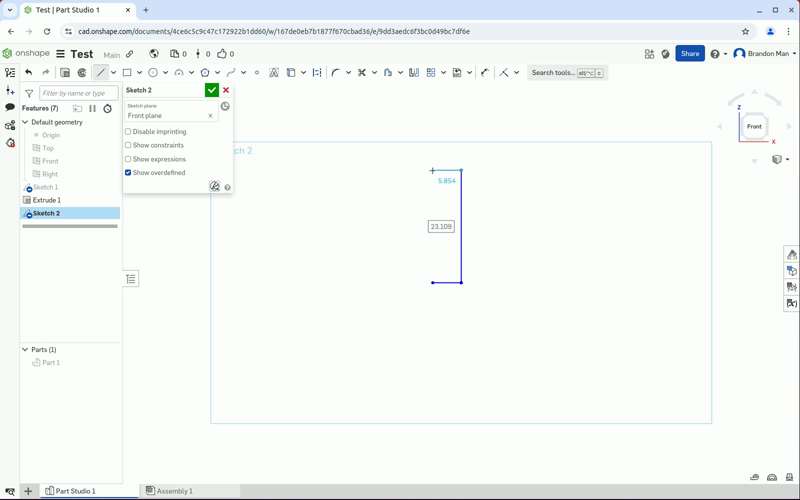
click(432, 170)
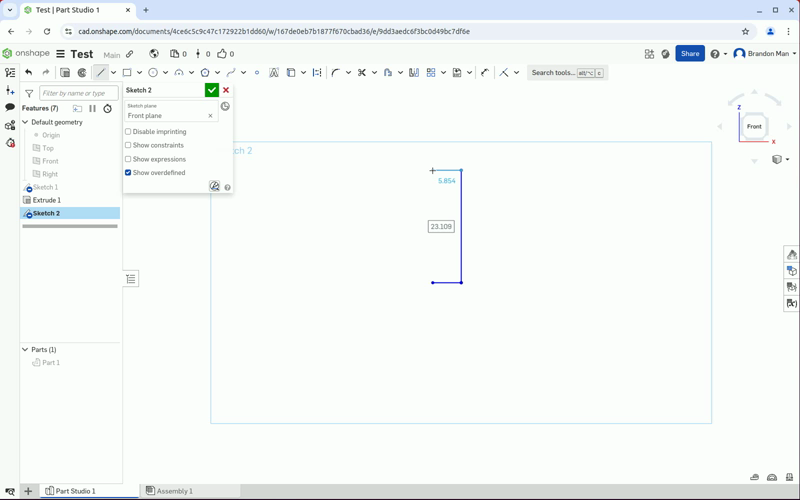
key_up(shift)
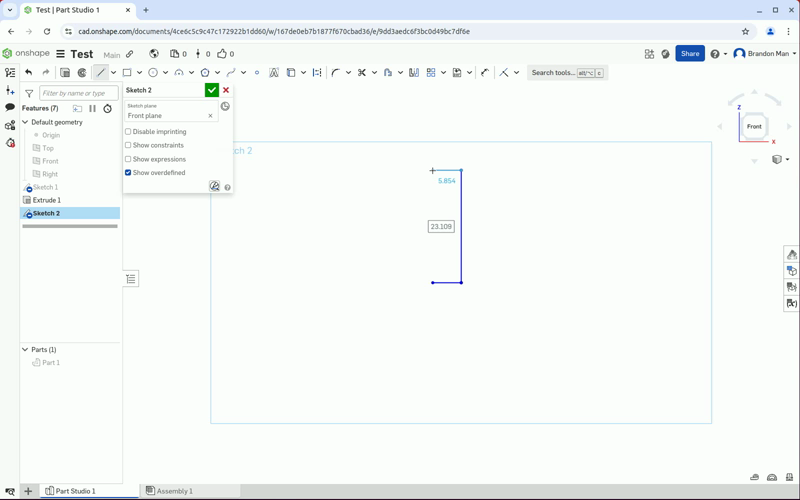
key_down(shift)
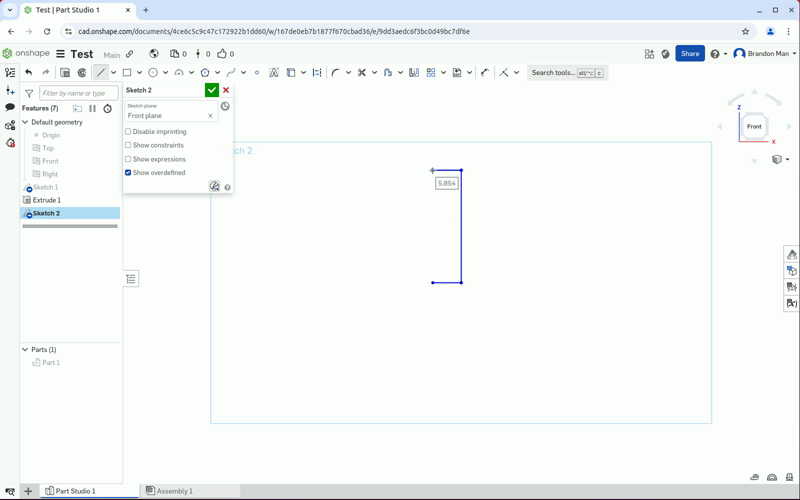
mouse_move(432, 282)
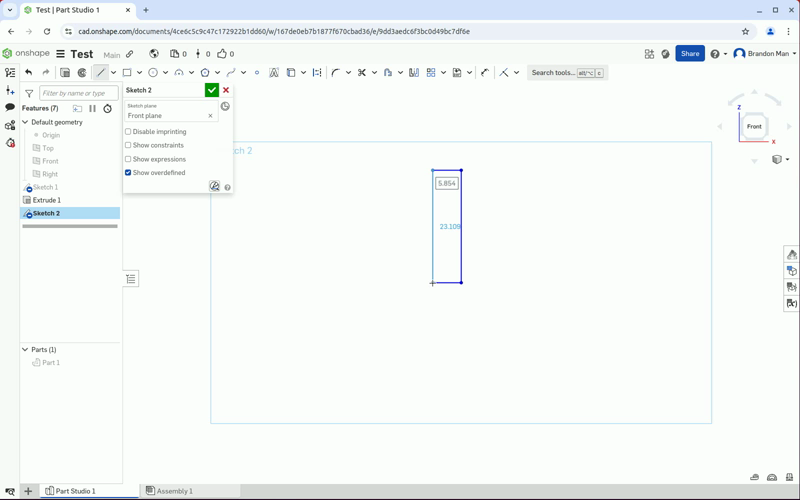
key_up(shift)
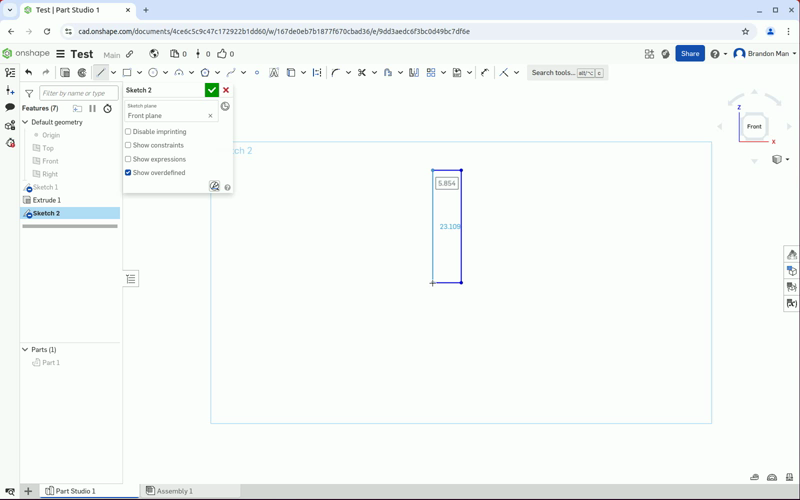
click(432, 282)
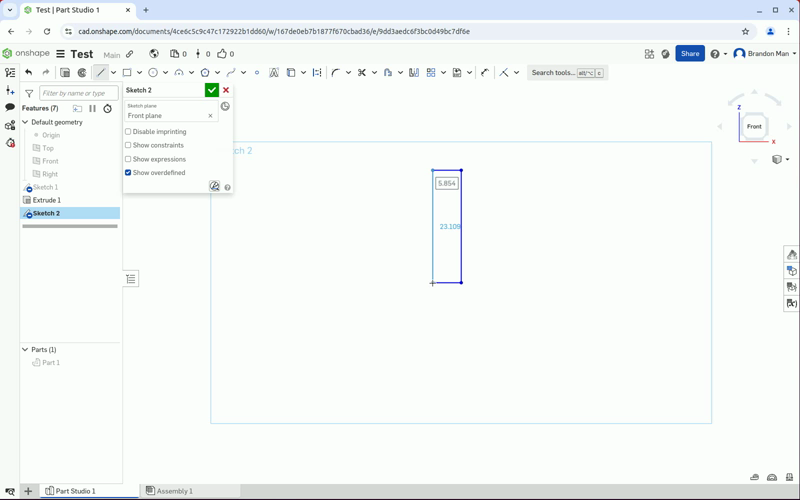
key(esc)
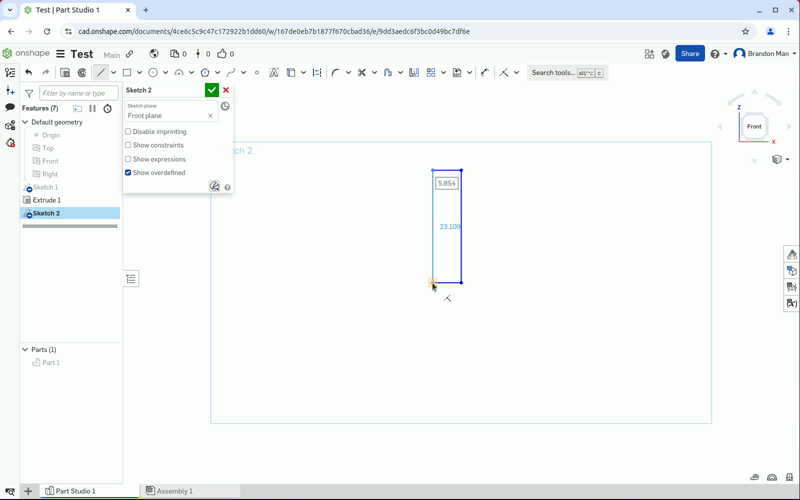
mouse_move(434, 191)
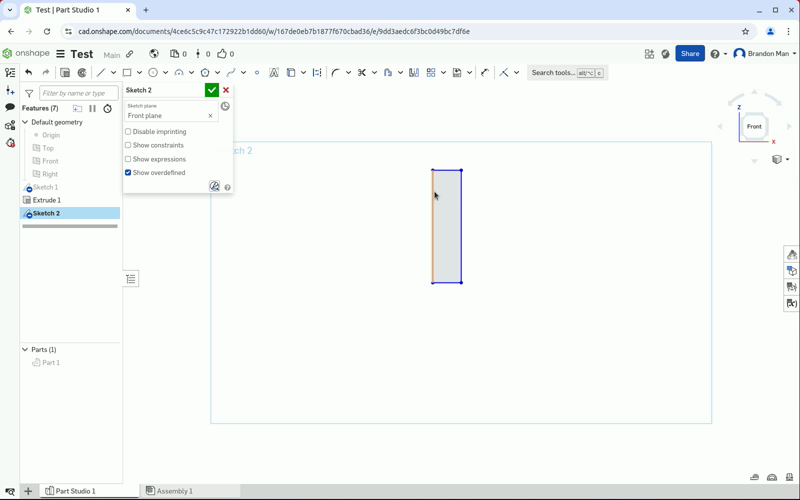
click(434, 191)
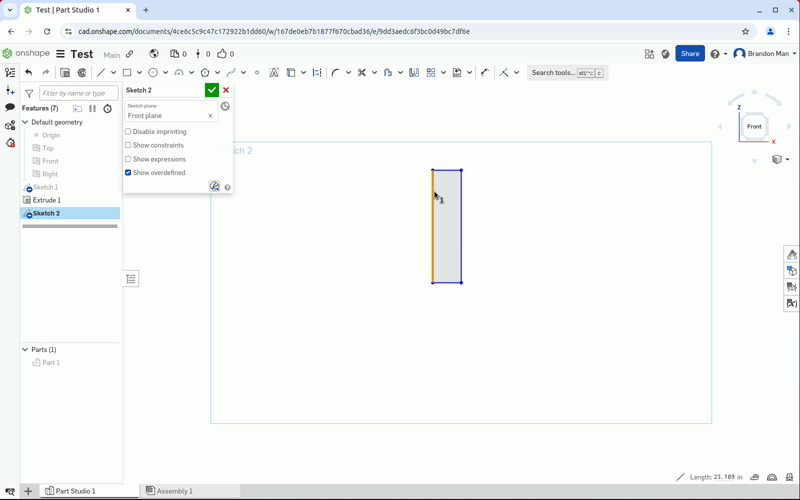
mouse_move(73, 352)
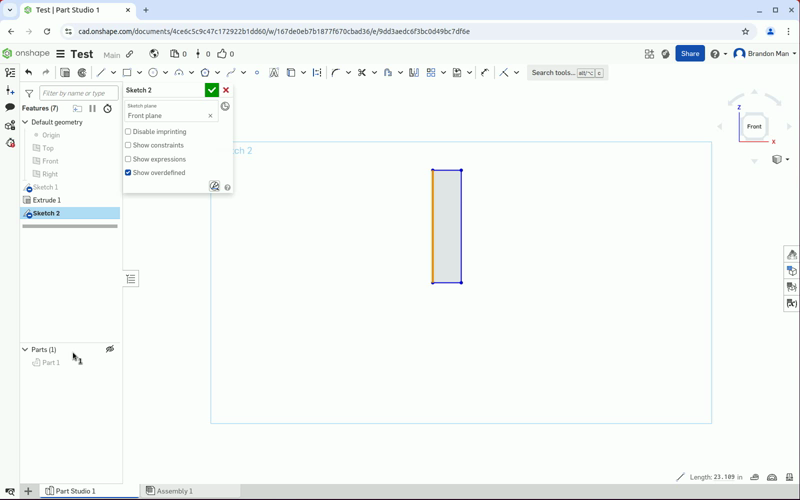
key(shift+y)
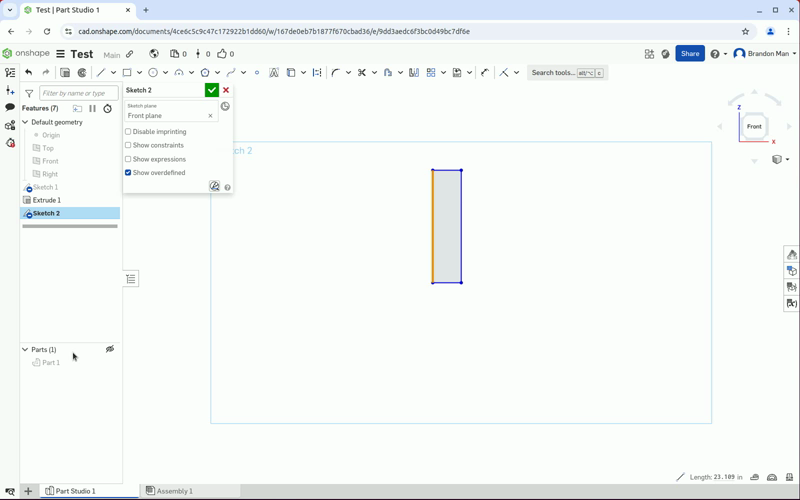
key(shift+e)
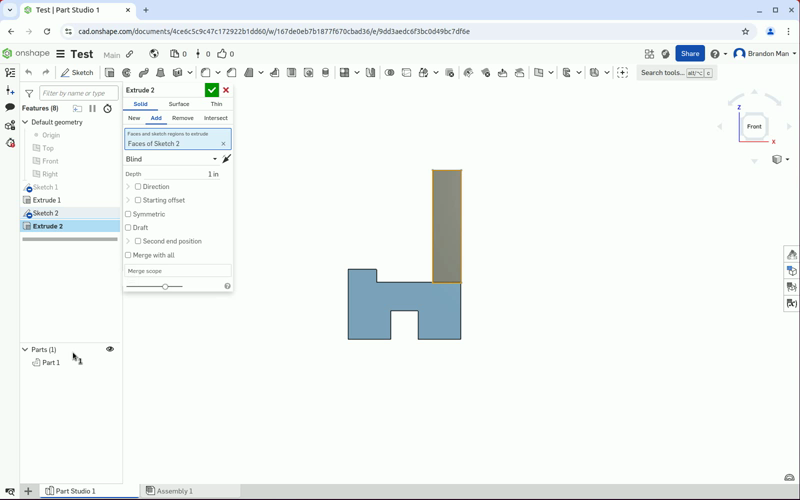
mouse_move(143, 106)
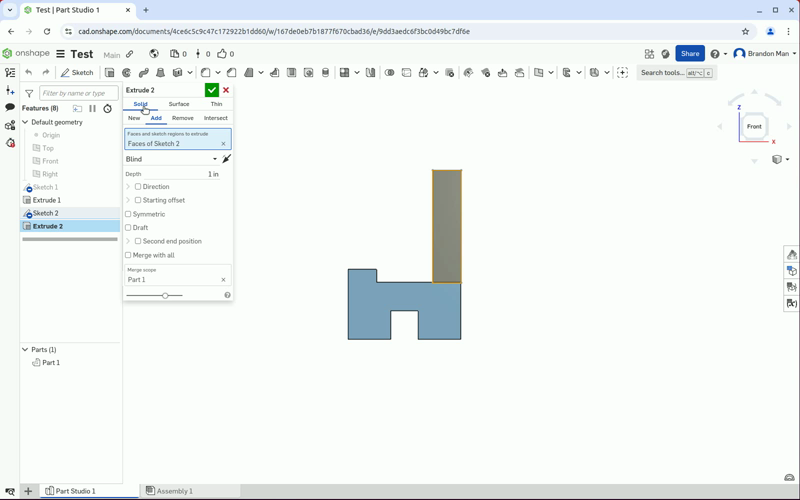
click(143, 106)
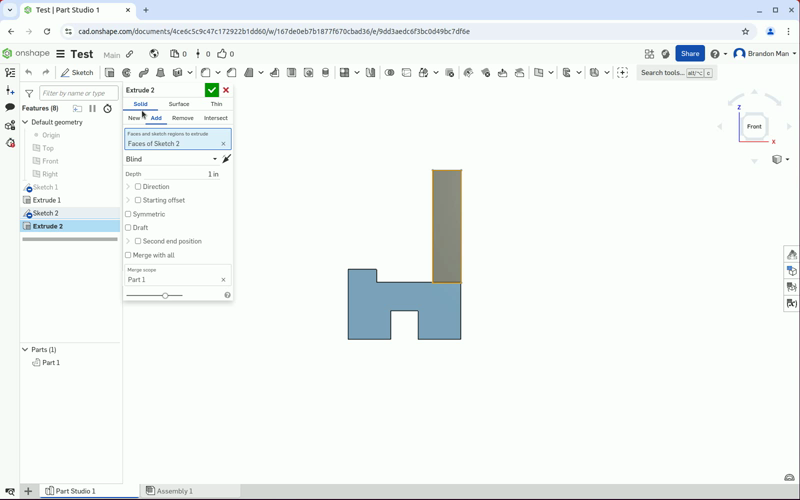
mouse_move(137, 120)
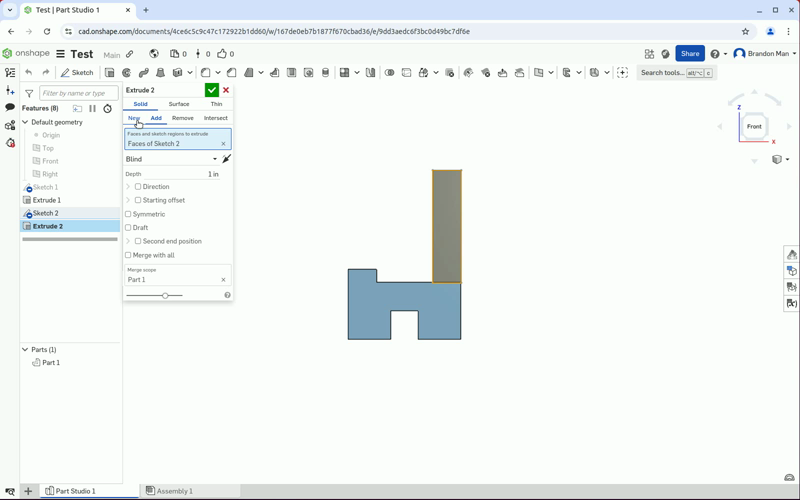
click(137, 120)
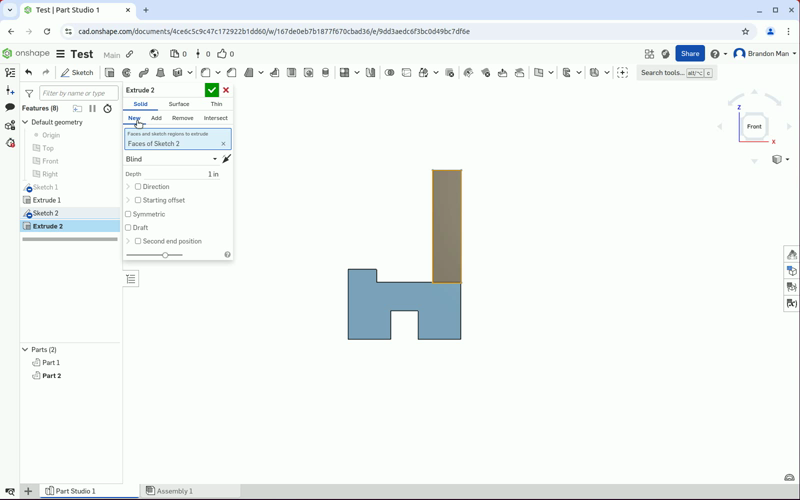
key(tab, 4)
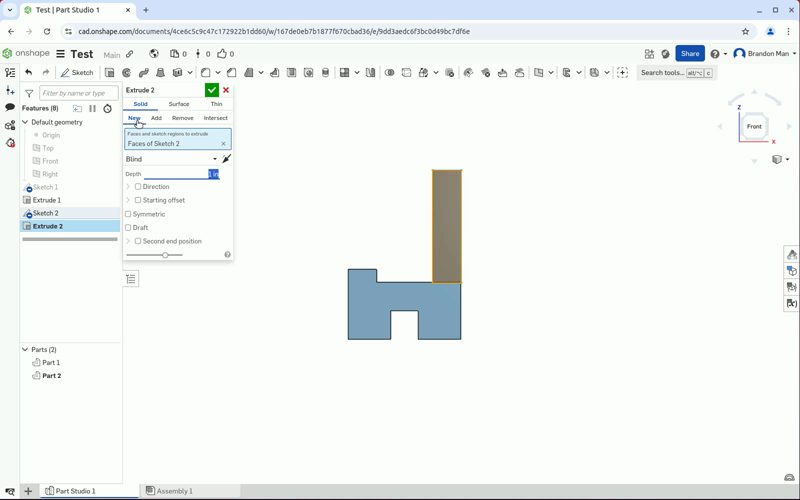
text(23.108)
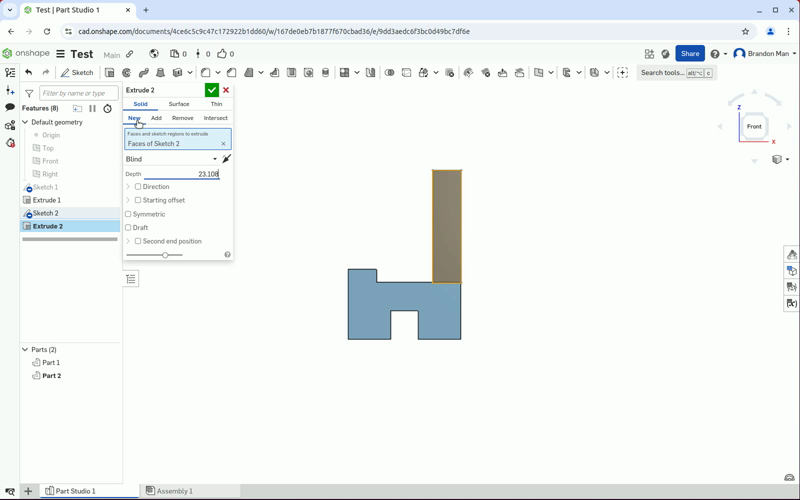
key(enter)
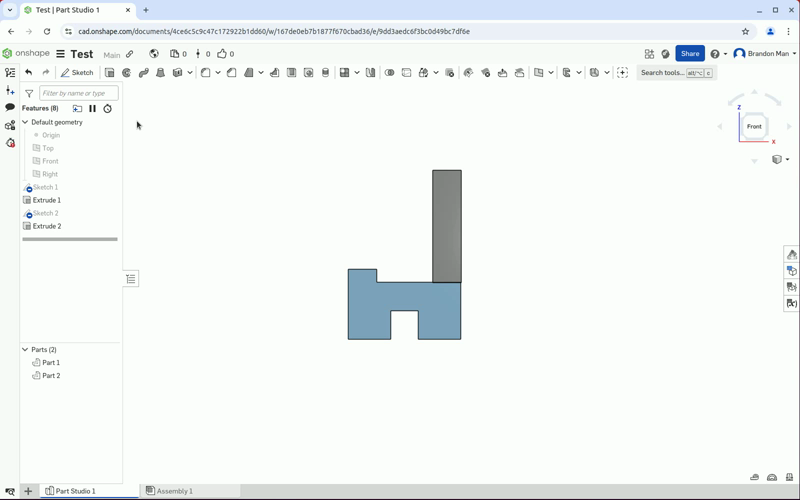
key(shift+h)
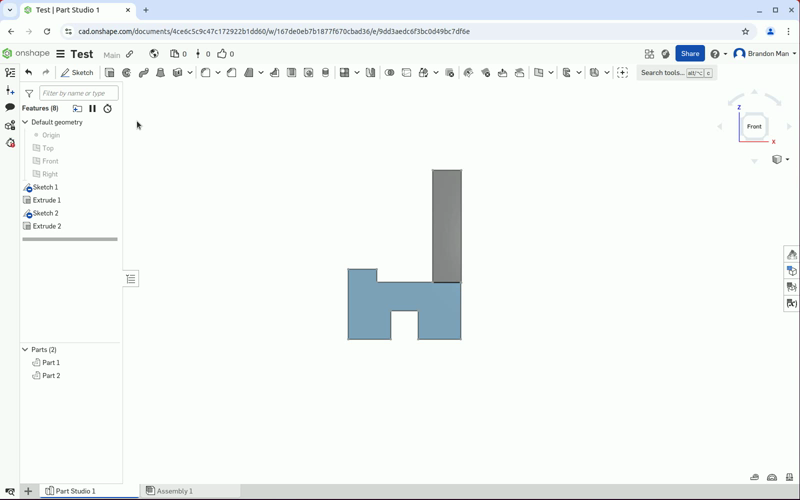
key(shift+h)
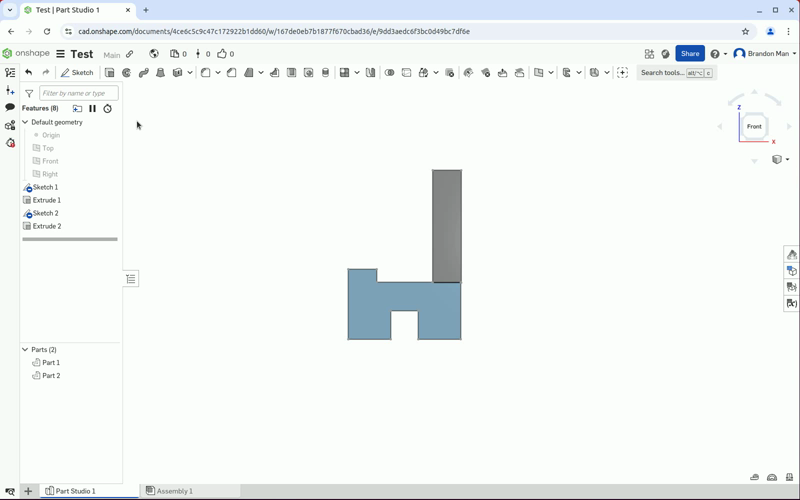
key(shift+7)
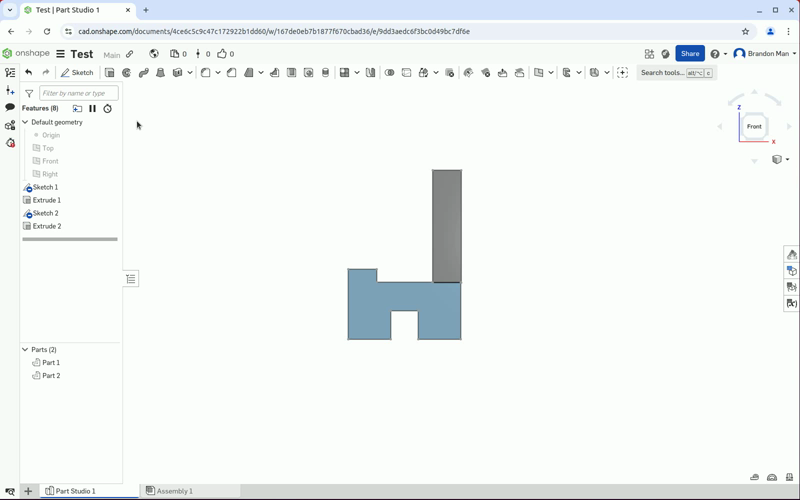
key(left, 2)
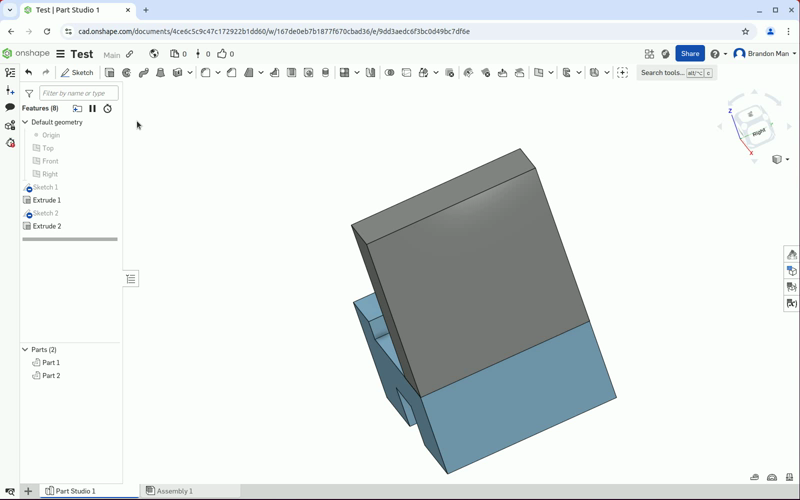
key(down, 2)
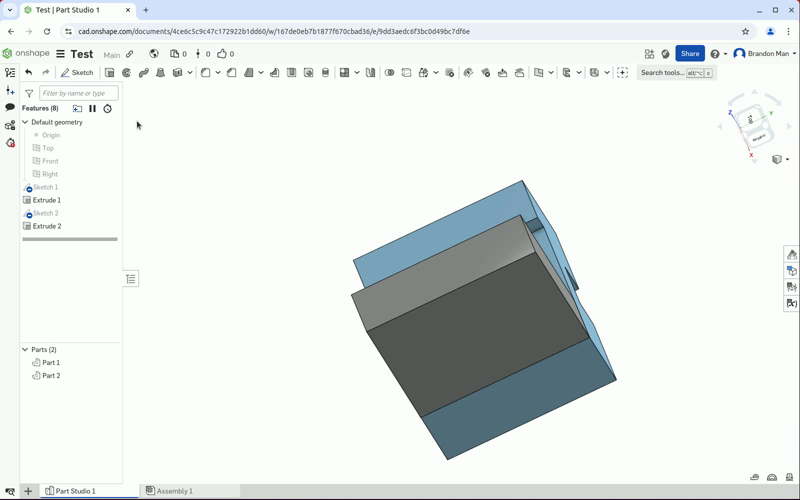
key(up, 2)
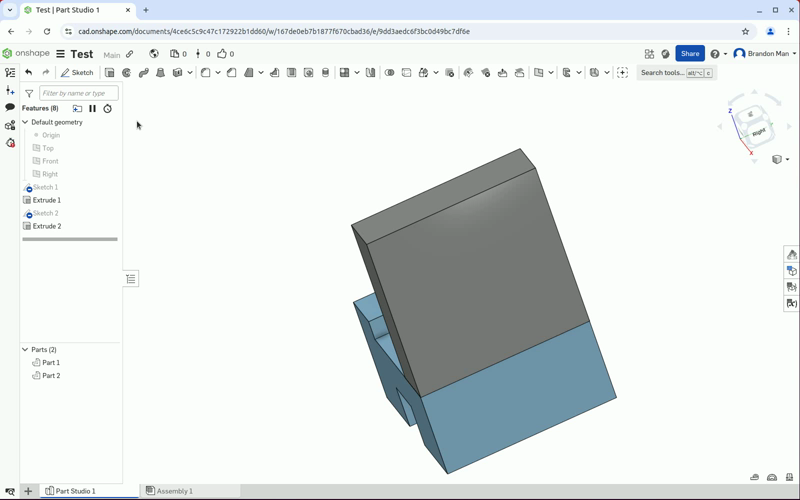
key(right, 2)
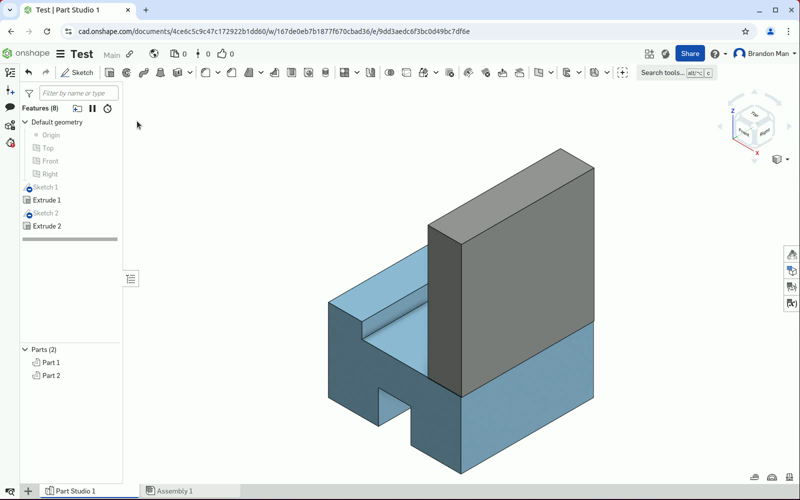
mouse_move(73, 189)
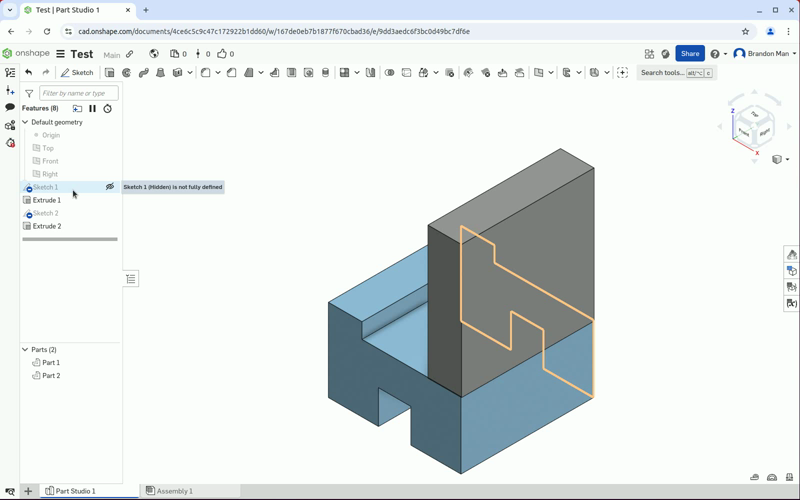
click(73, 189)